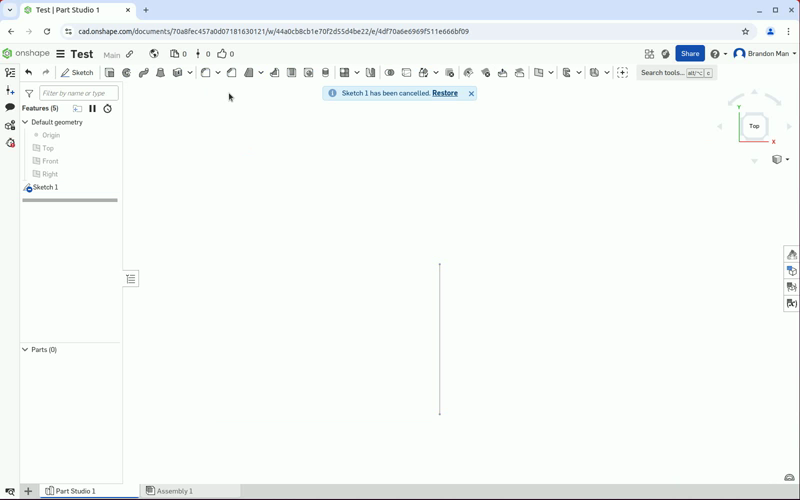
key(shift+h)
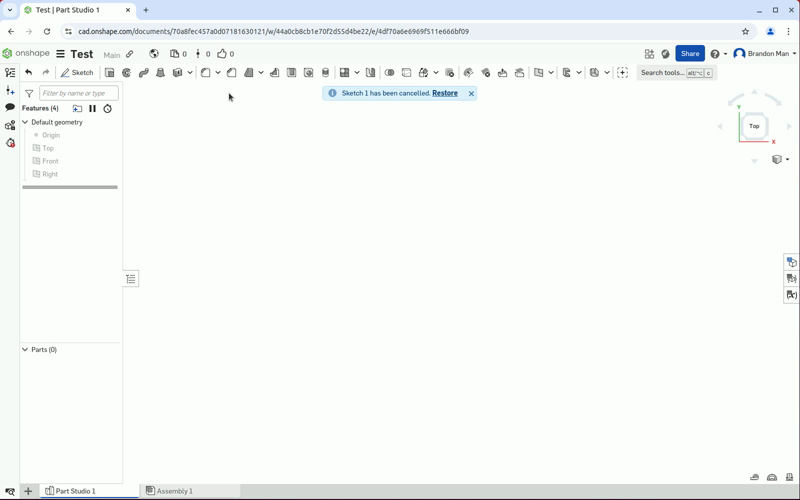
mouse_move(73, 352)
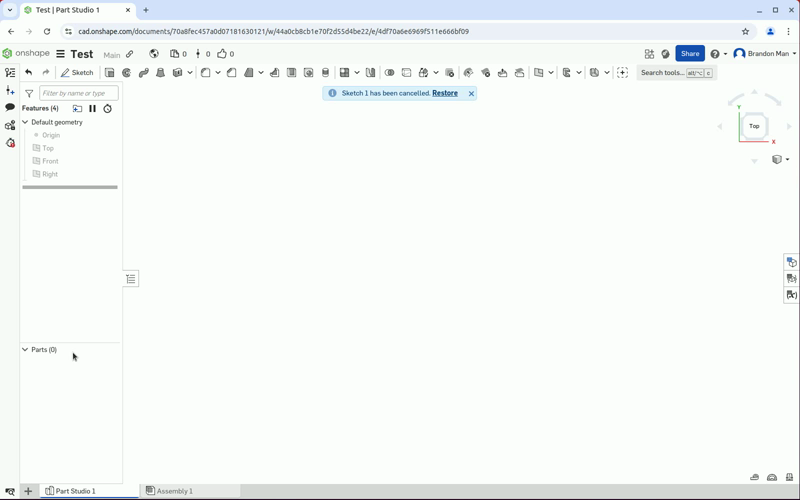
key(y)
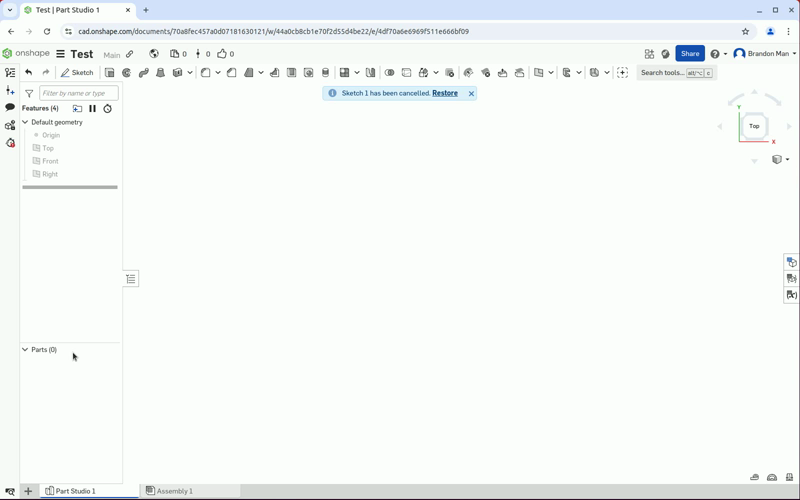
key(shift+p)
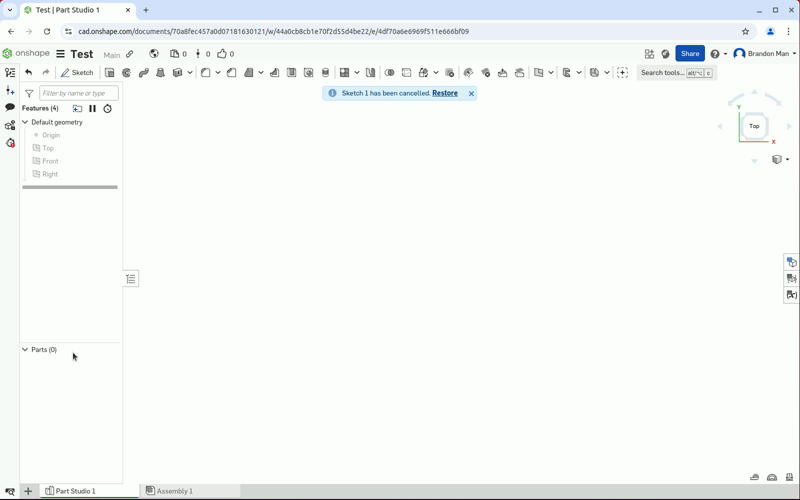
key(space)
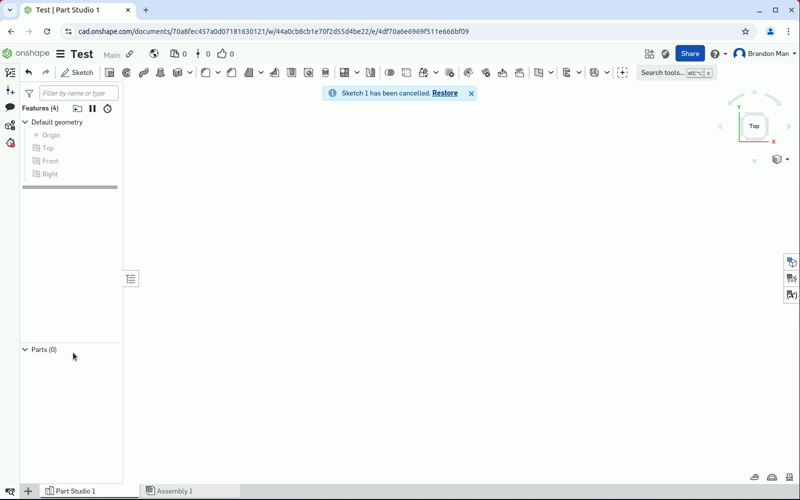
key_down(shift)
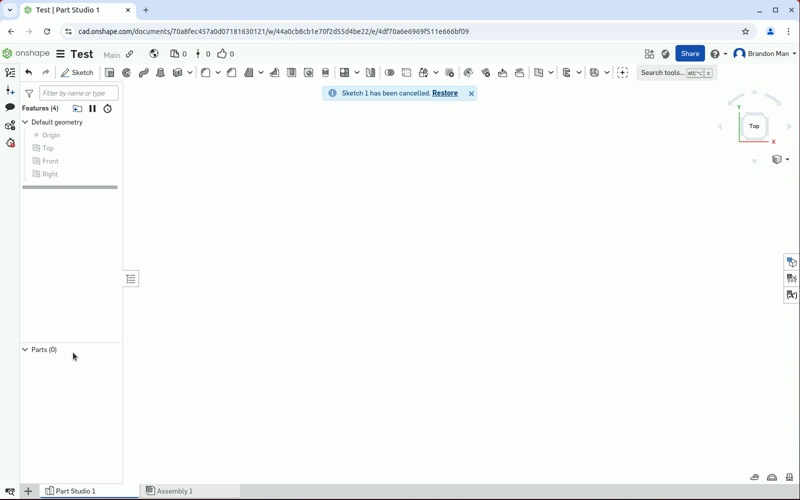
key(up)
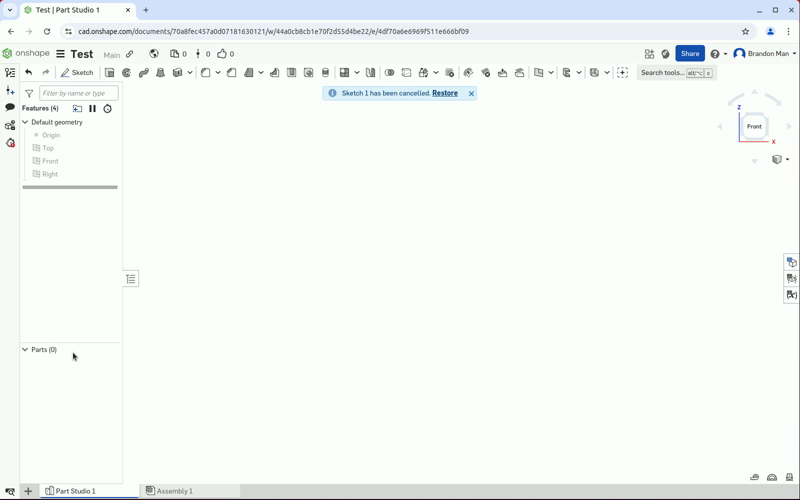
key_up(shift)
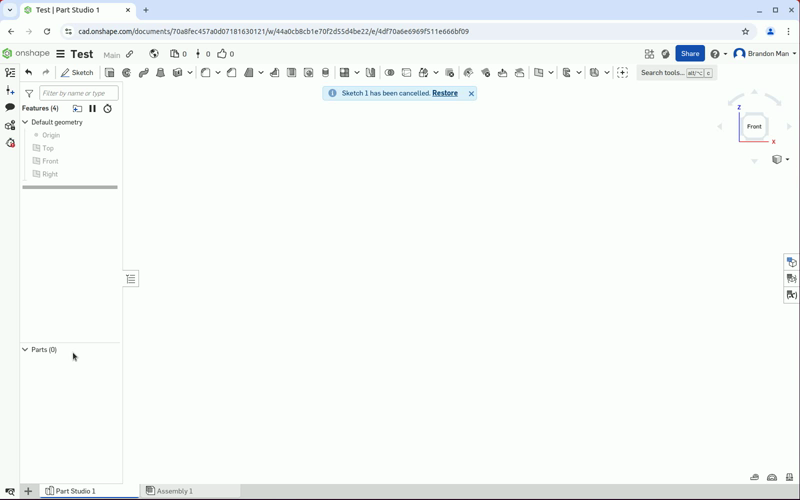
mouse_move(73, 352)
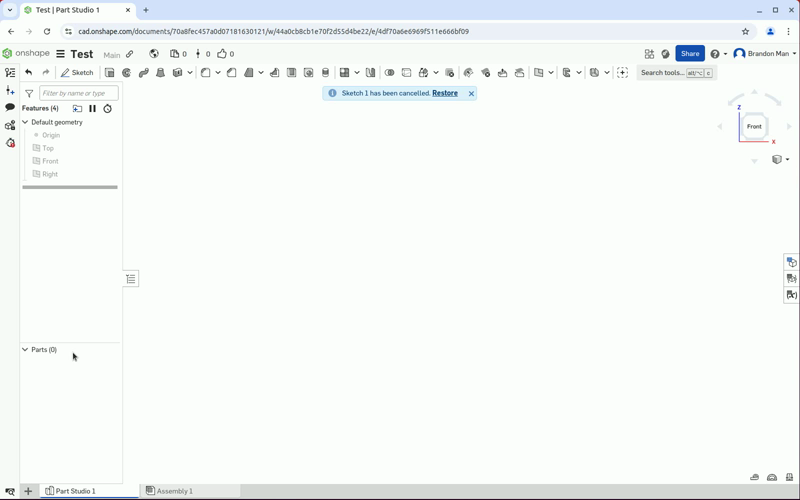
key(shift+y)
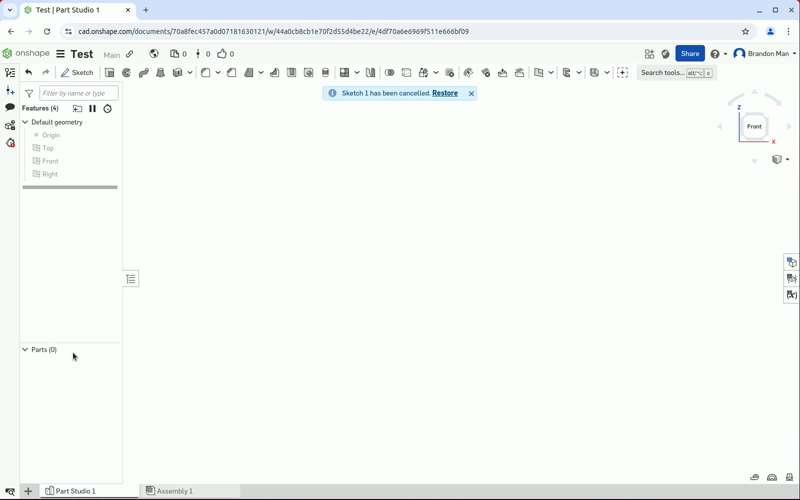
key(shift+s)
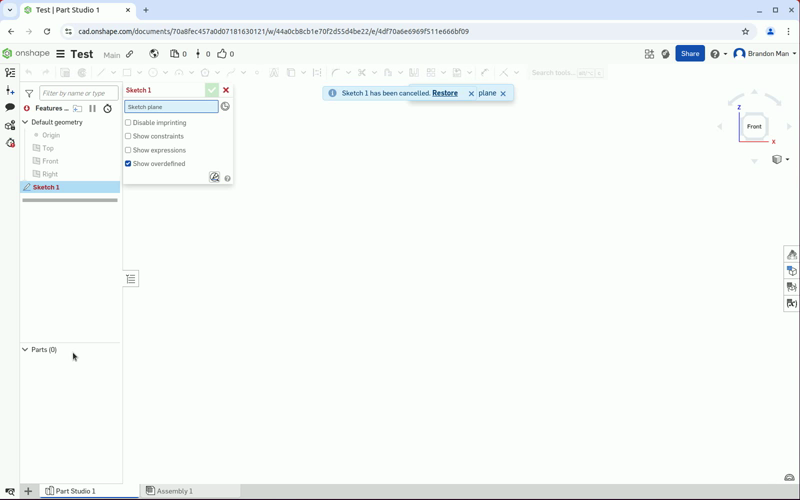
mouse_move(73, 163)
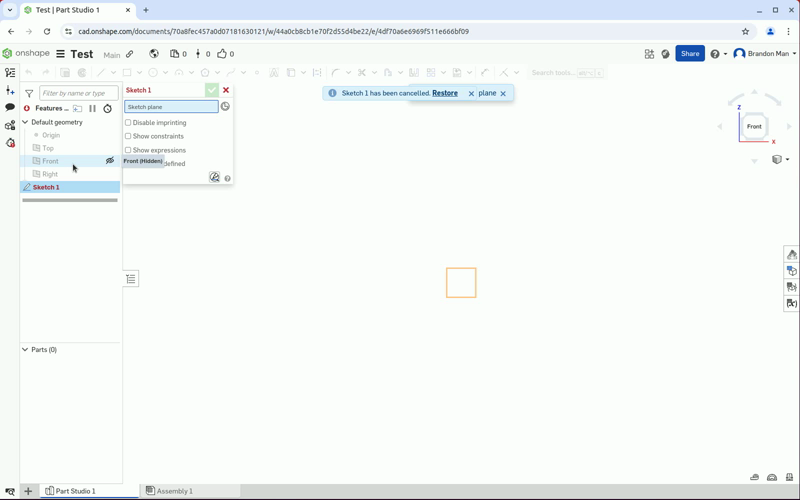
click(73, 163)
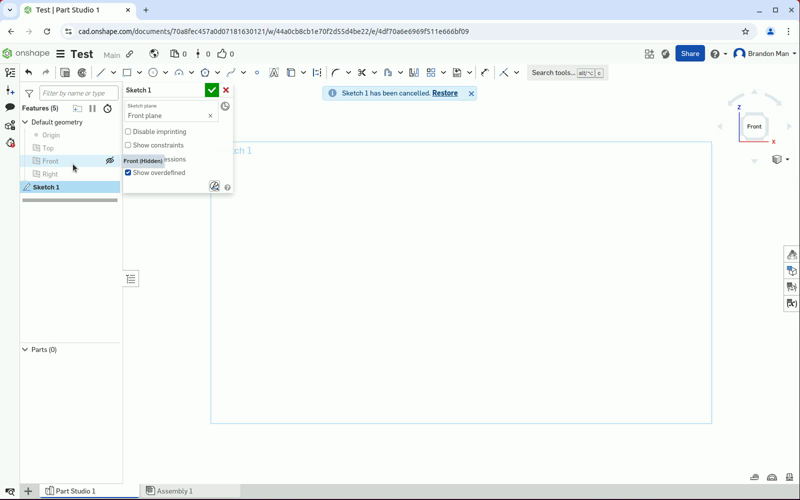
mouse_move(73, 352)
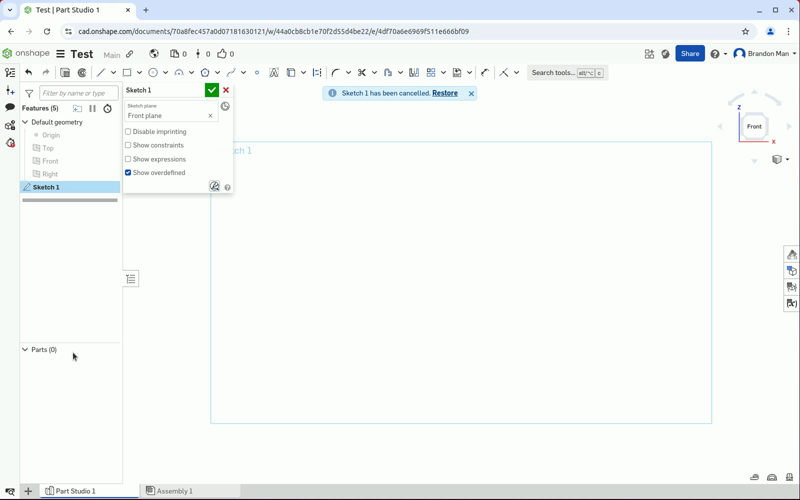
key(y)
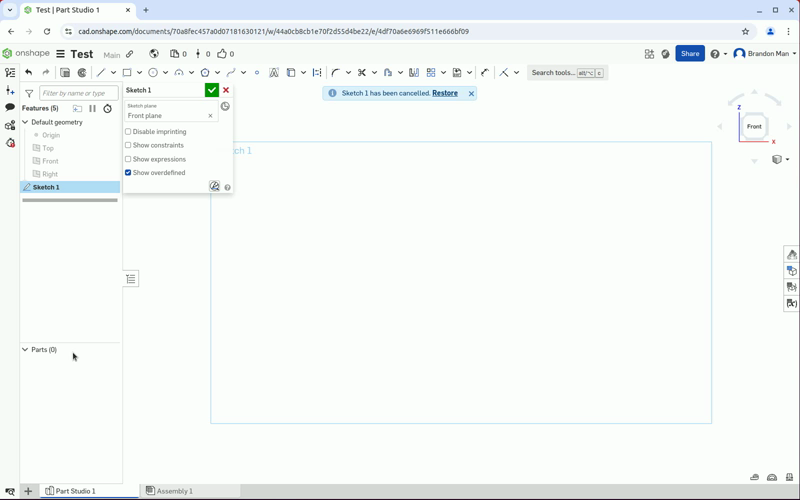
key(l)
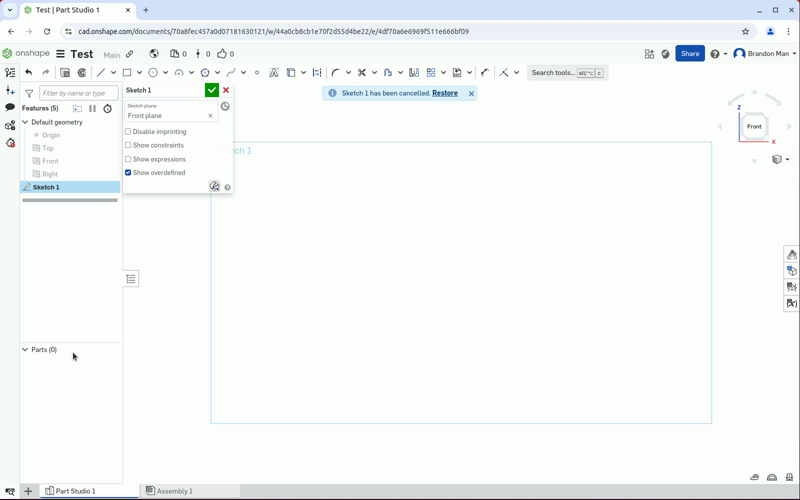
key_down(shift)
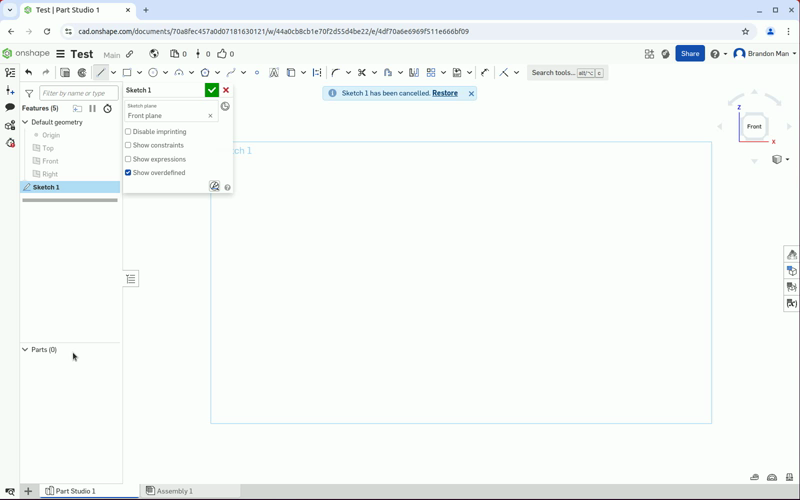
mouse_move(386, 243)
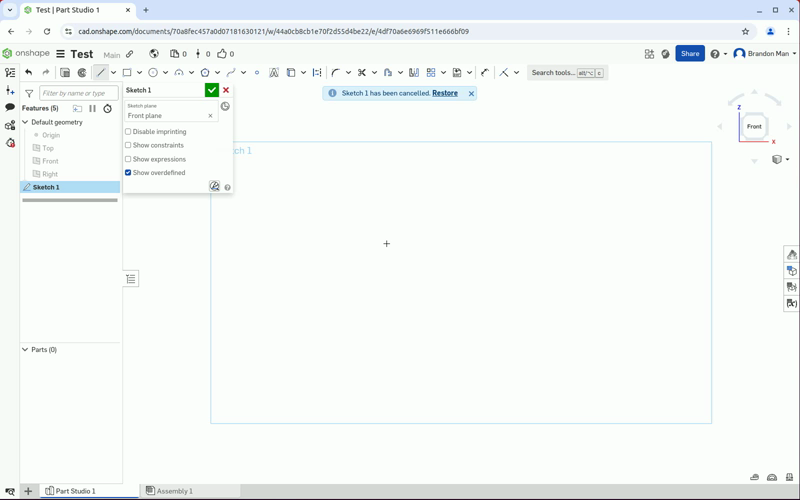
click(386, 243)
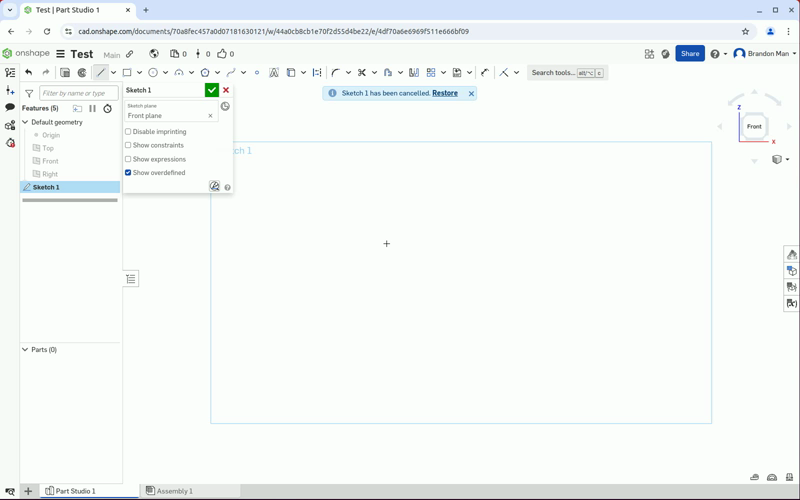
key_up(shift)
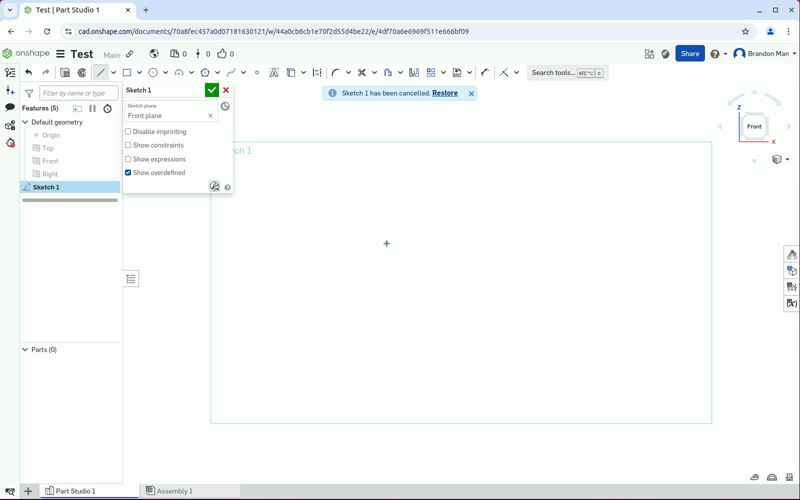
key_down(shift)
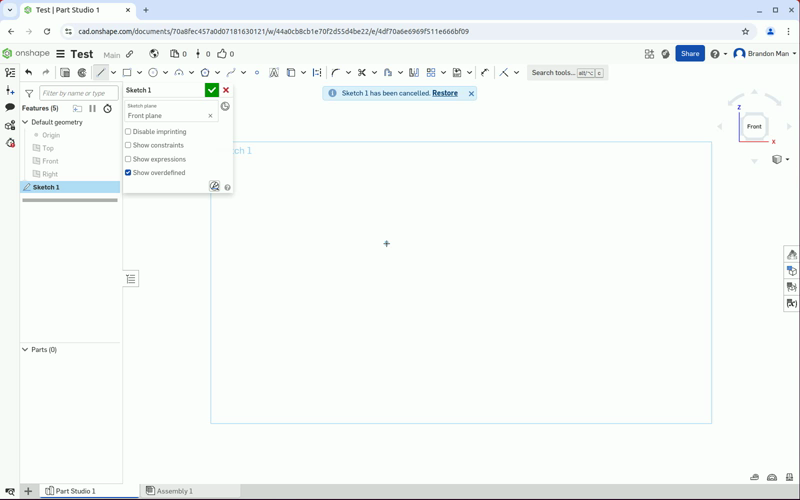
mouse_move(449, 243)
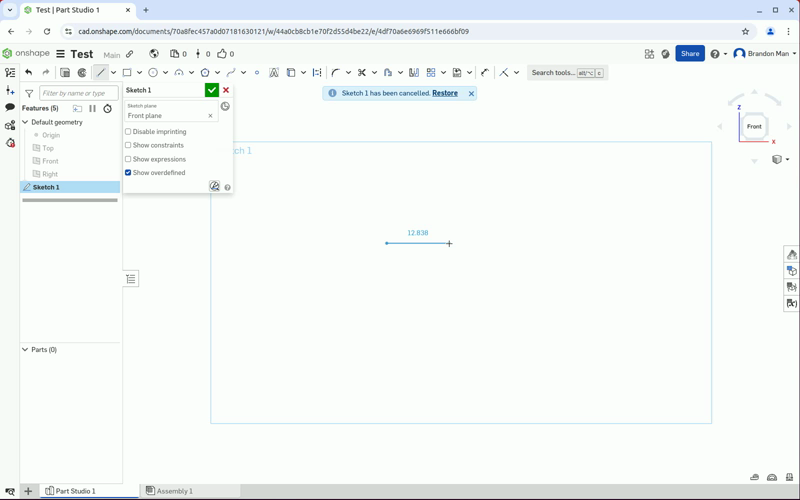
click(449, 243)
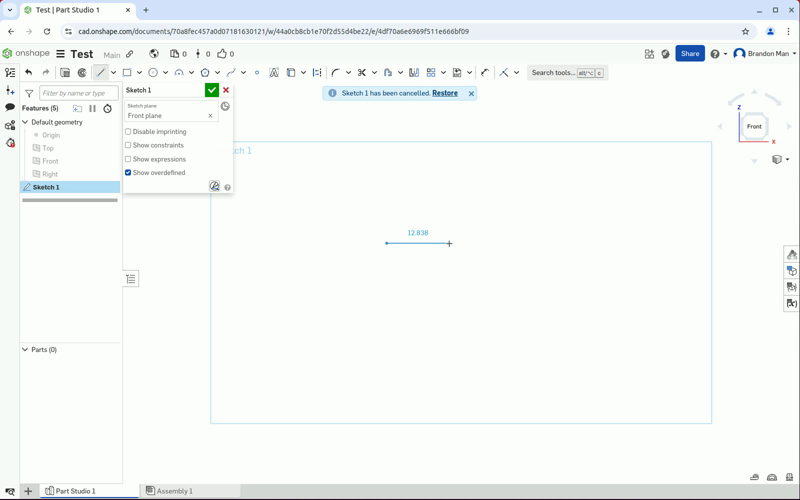
key_up(shift)
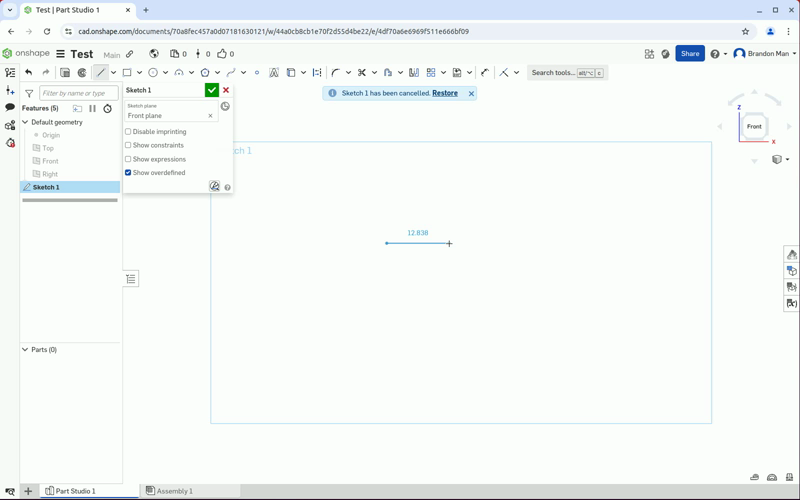
key_down(shift)
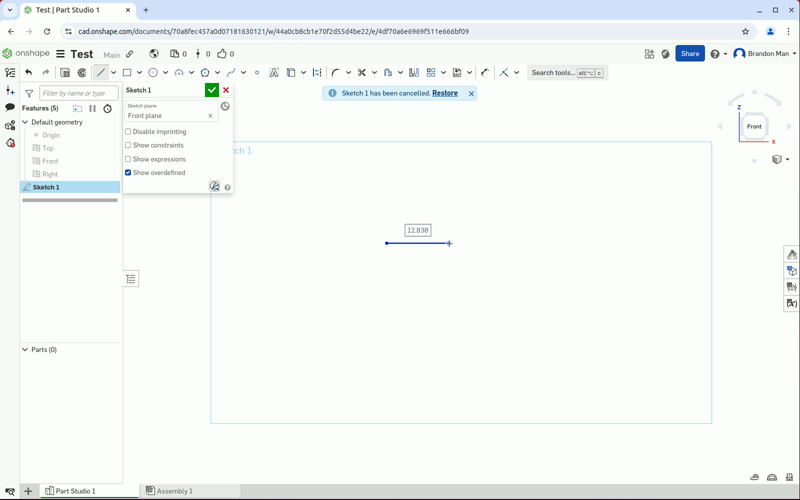
mouse_move(449, 324)
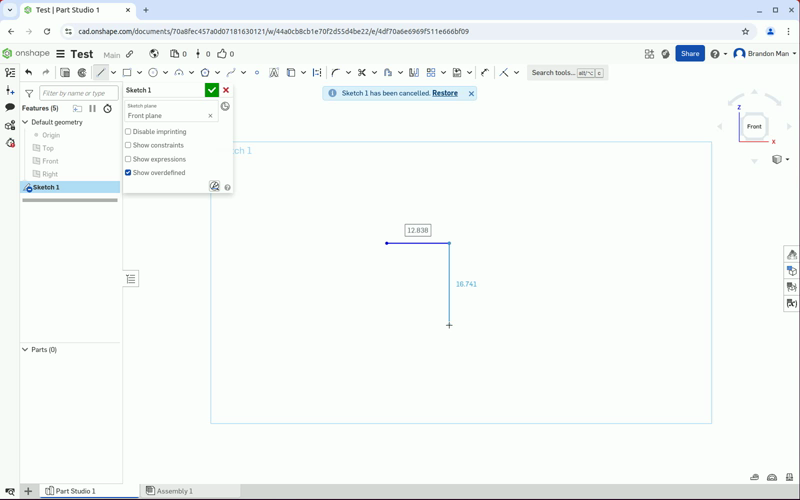
click(449, 324)
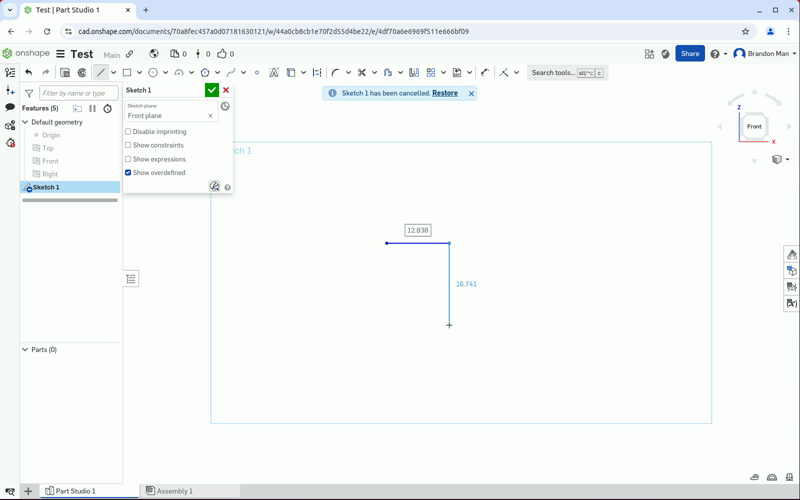
key_up(shift)
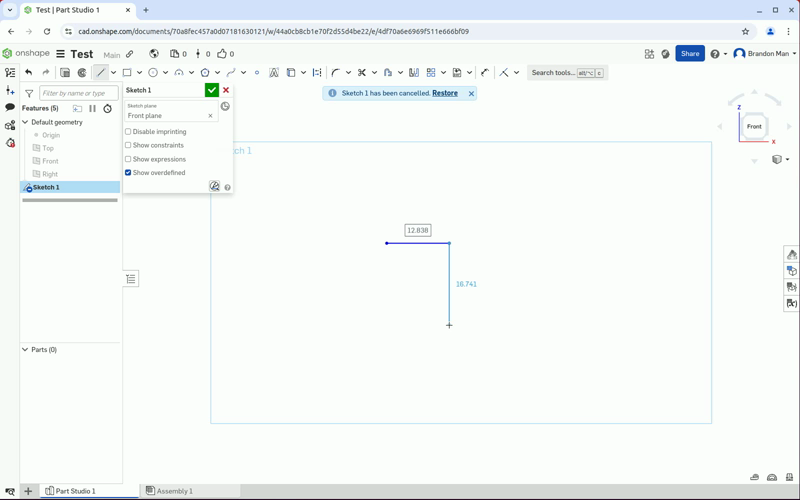
key_down(shift)
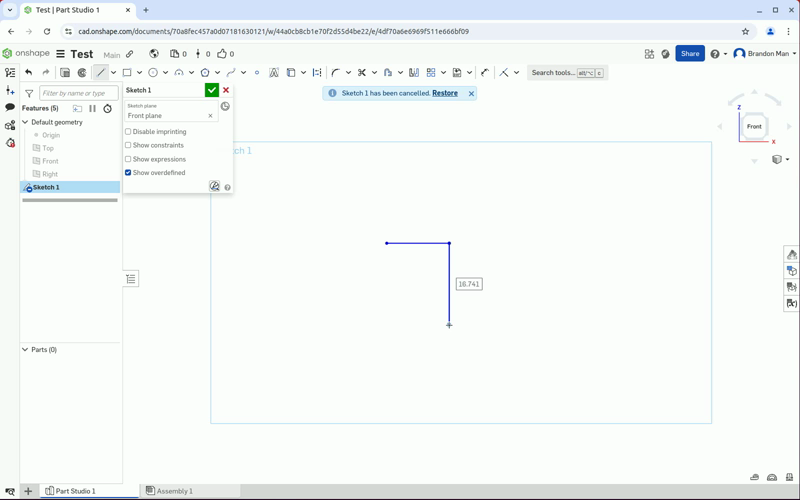
mouse_move(572, 324)
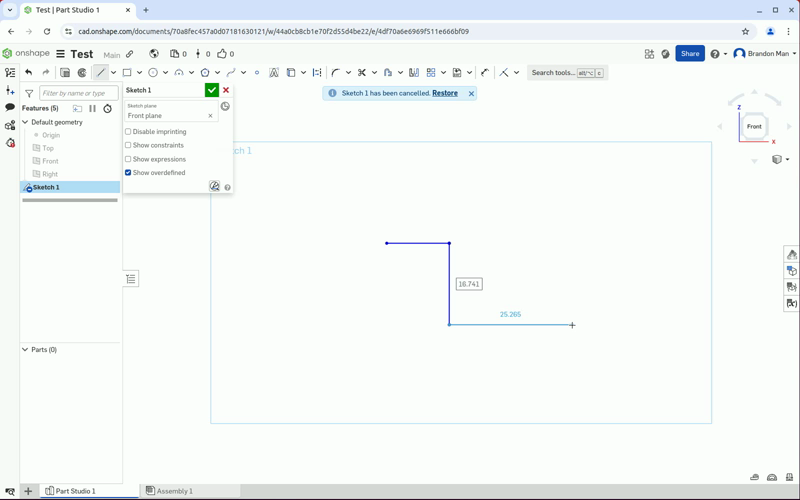
click(572, 324)
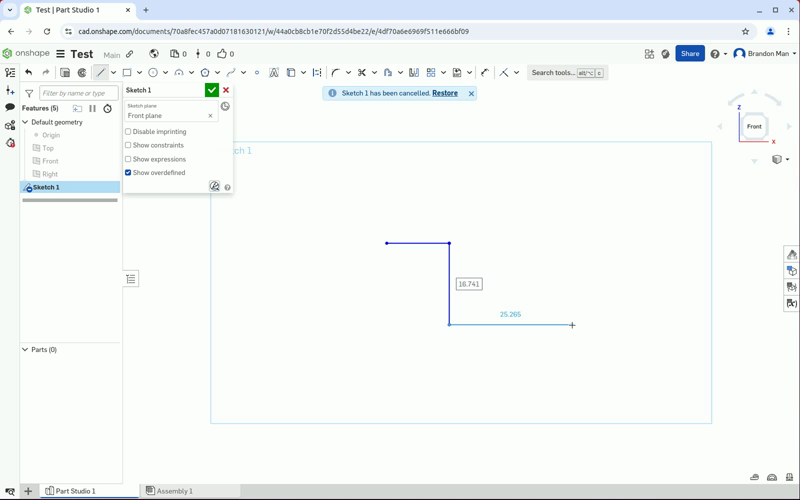
key_up(shift)
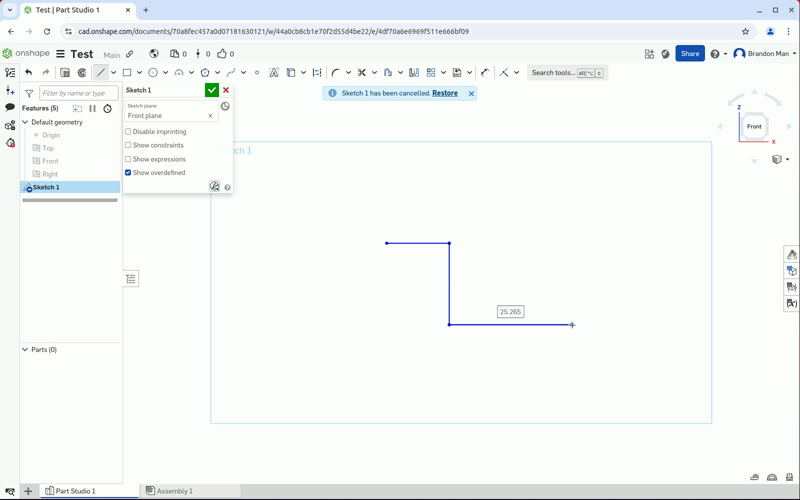
key_down(shift)
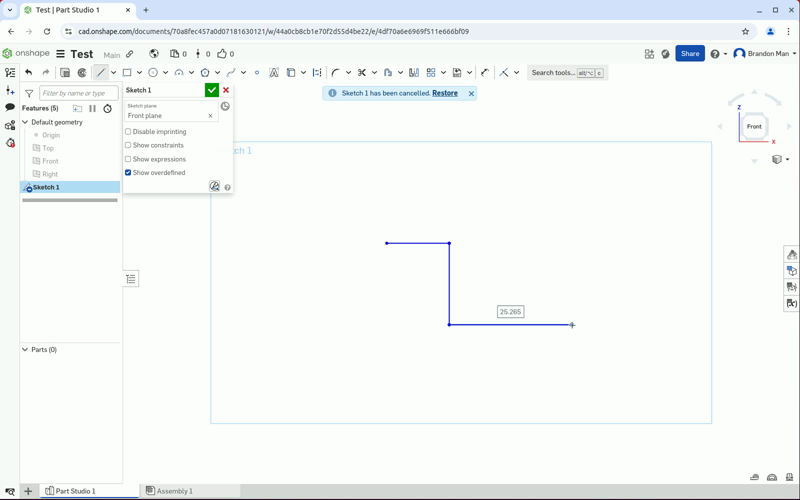
mouse_move(589, 324)
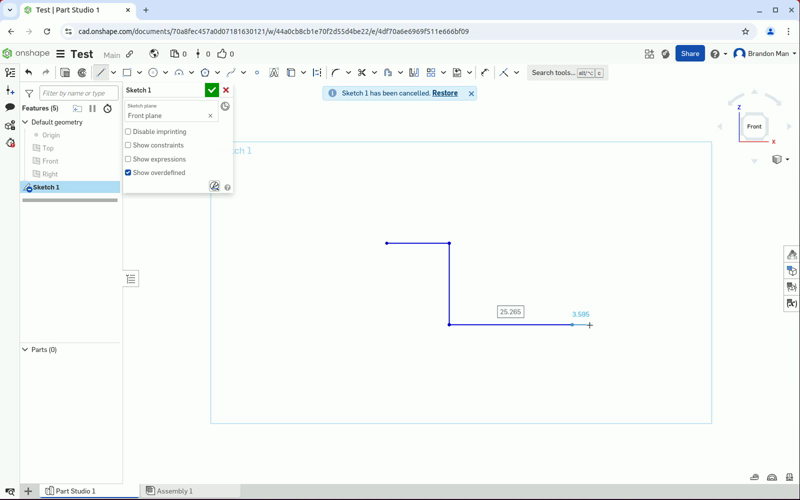
mouse_move(572, 284)
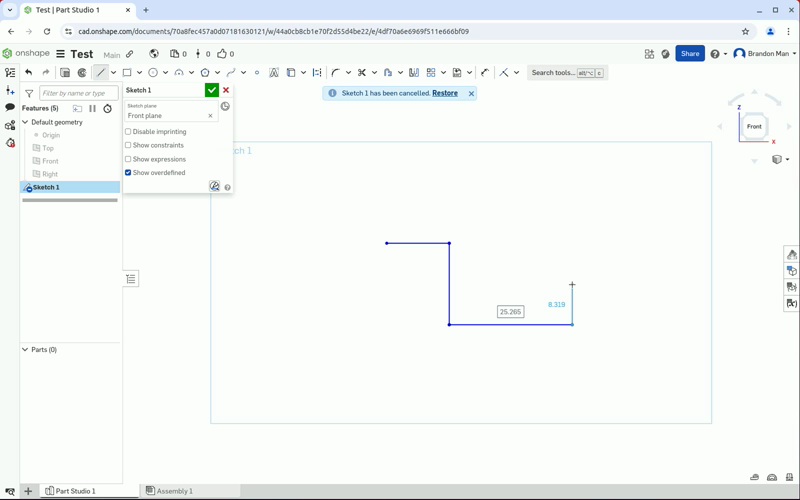
click(572, 284)
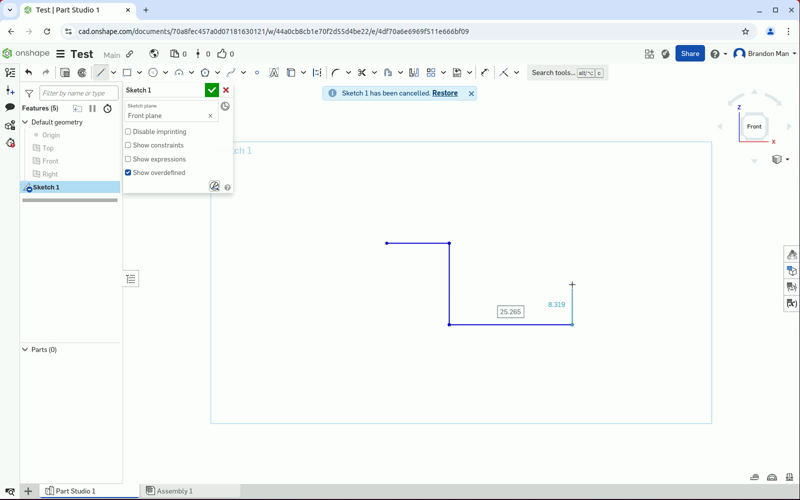
key_up(shift)
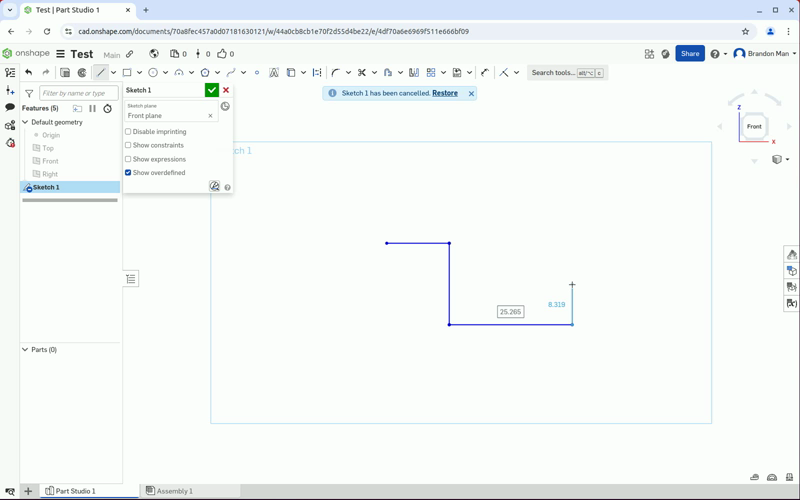
key_down(shift)
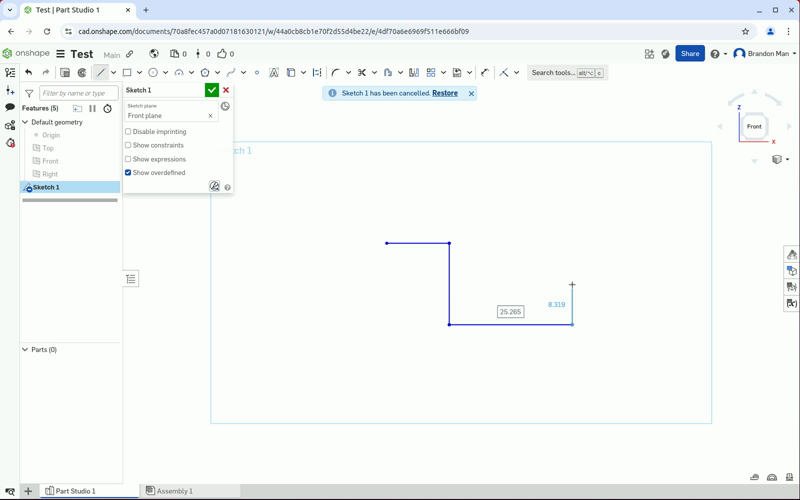
mouse_move(490, 284)
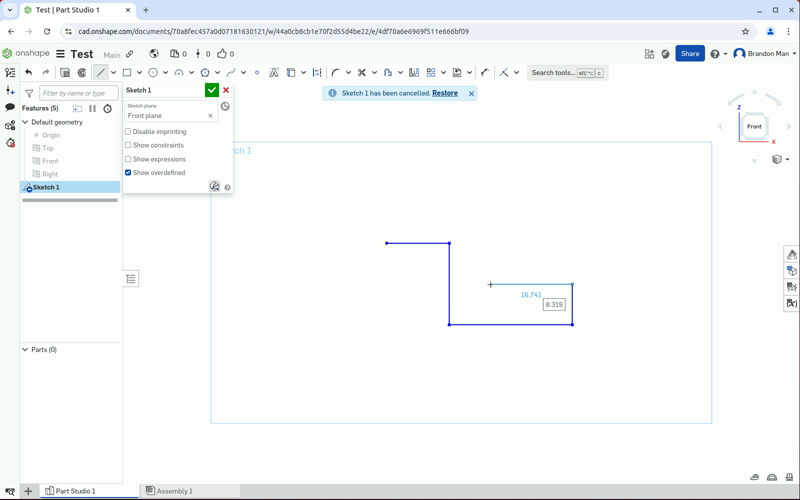
click(490, 284)
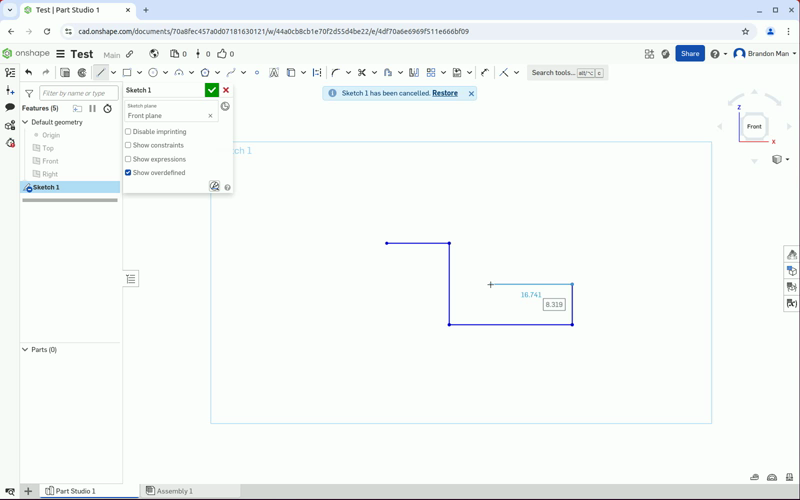
key_up(shift)
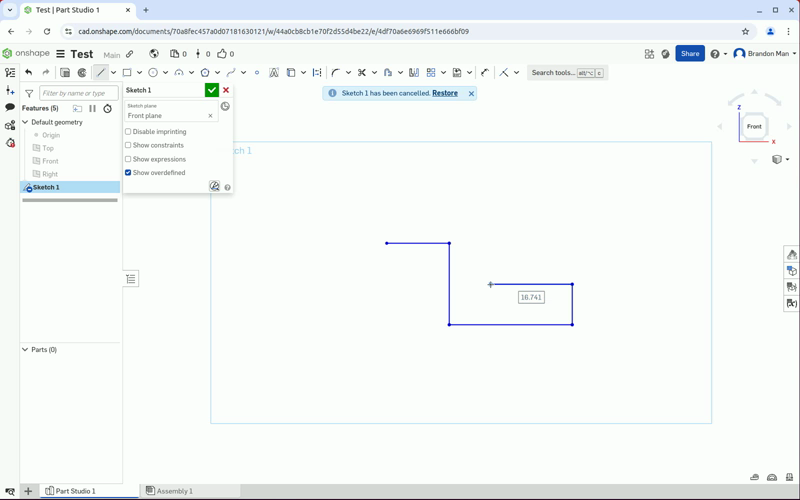
key_down(shift)
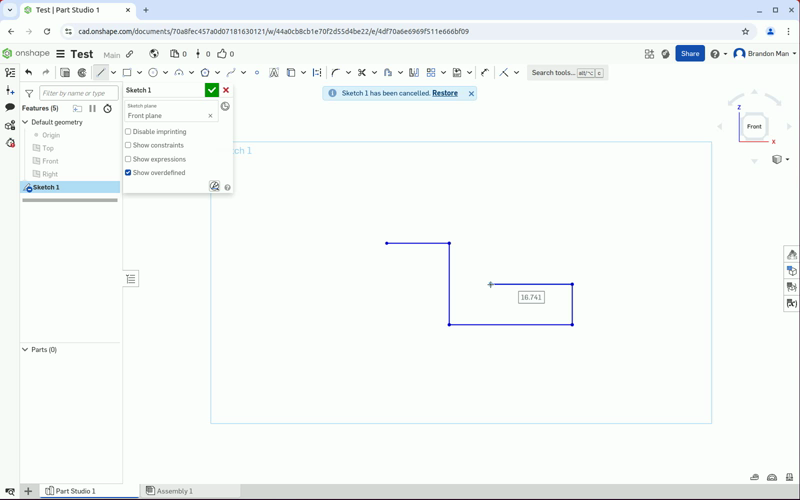
mouse_move(490, 201)
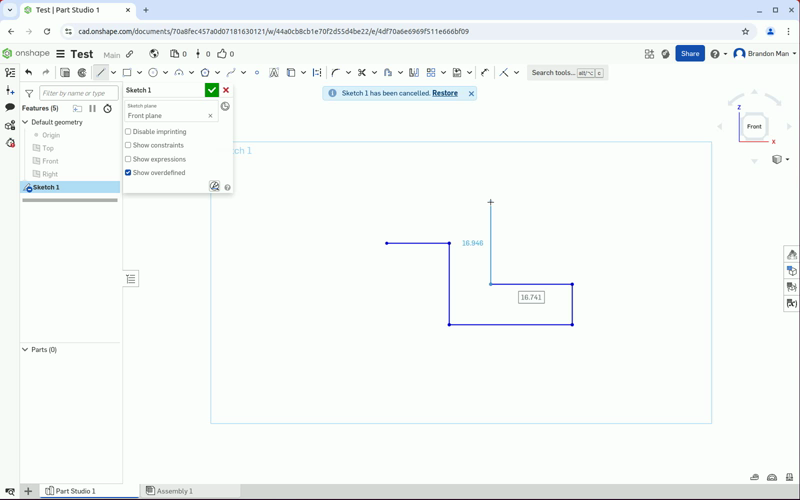
click(490, 201)
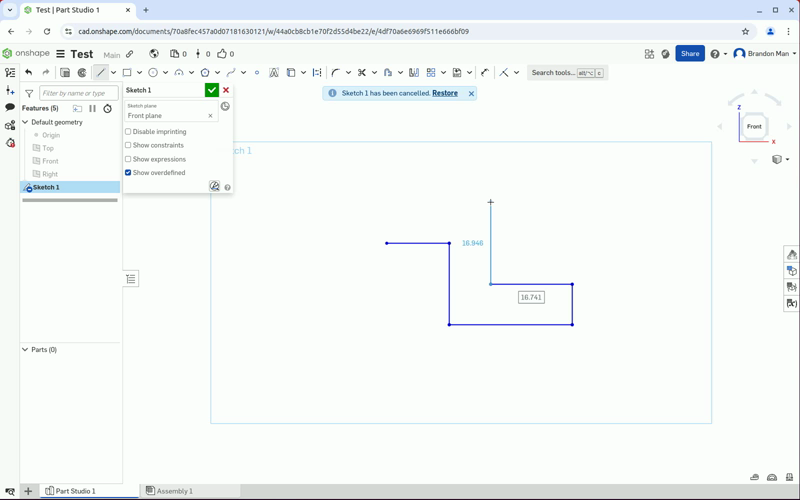
key_up(shift)
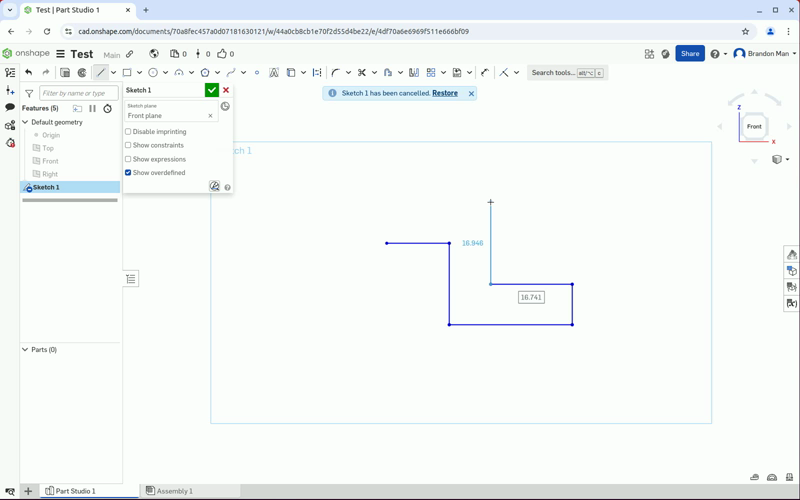
key_down(shift)
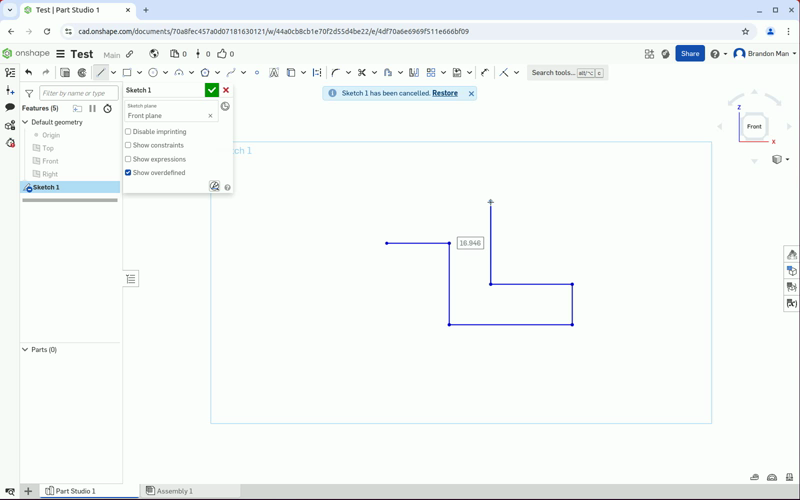
mouse_move(386, 201)
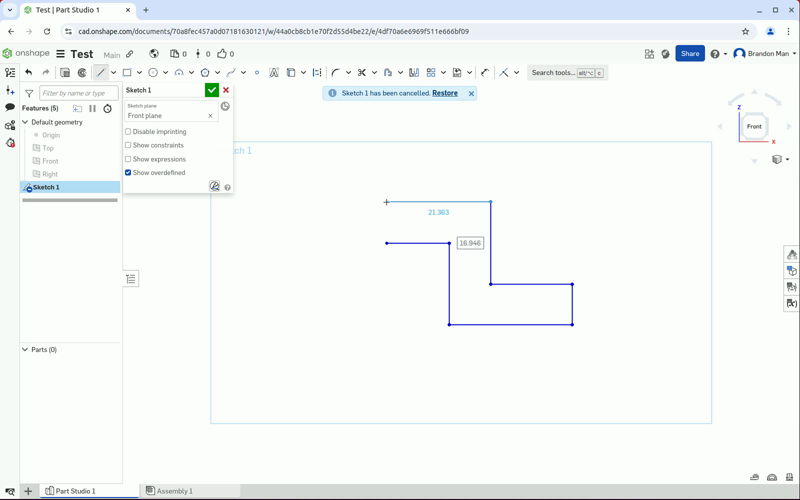
click(386, 201)
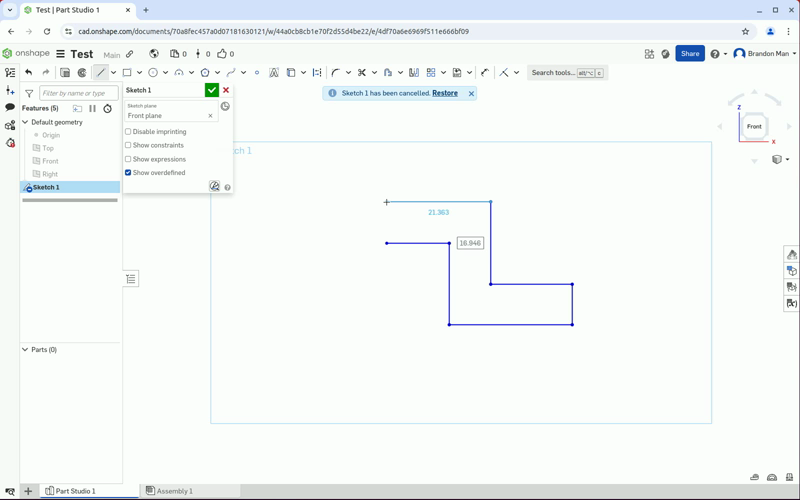
key_up(shift)
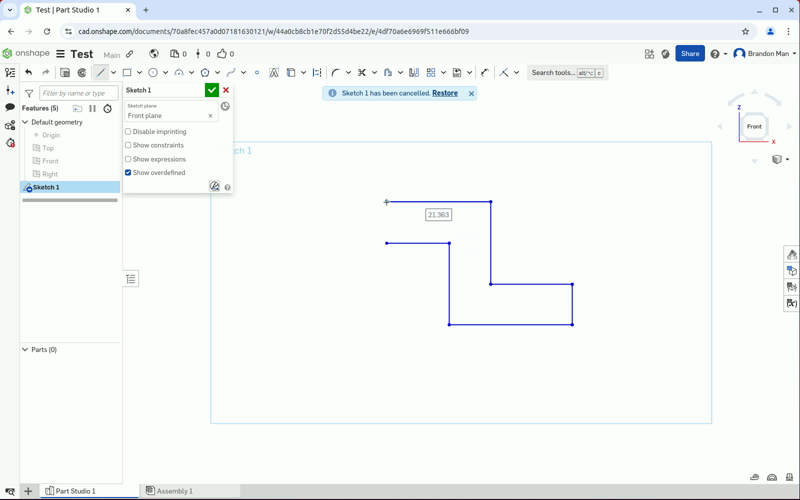
mouse_move(417, 201)
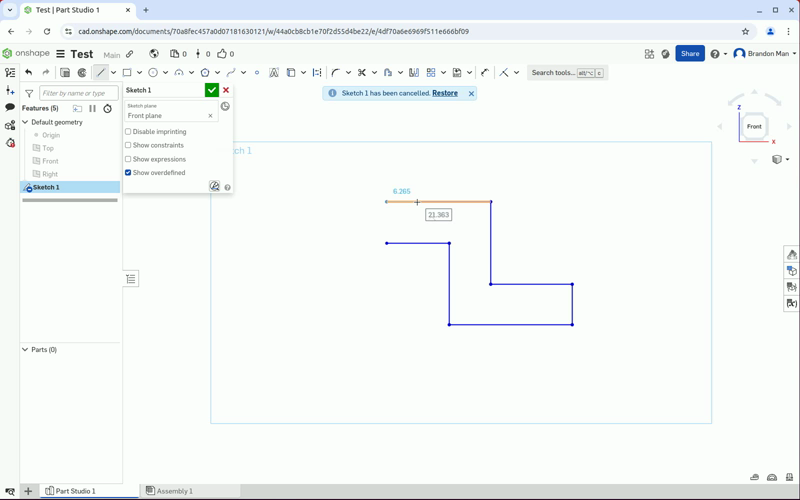
key_down(shift)
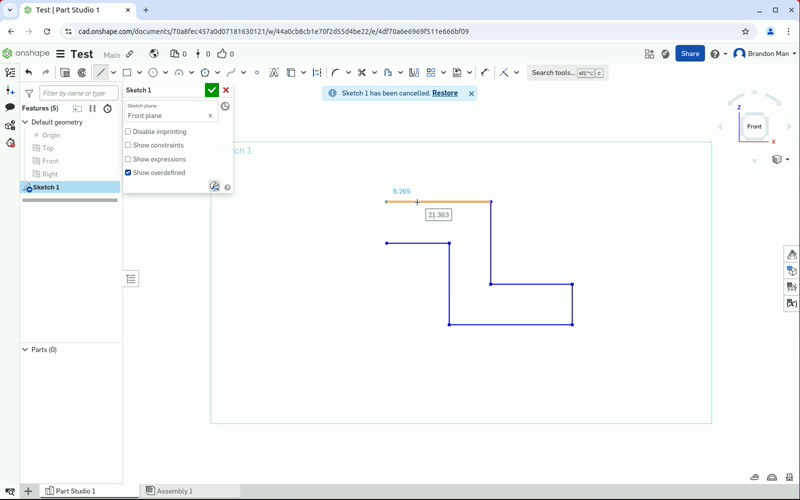
mouse_move(386, 243)
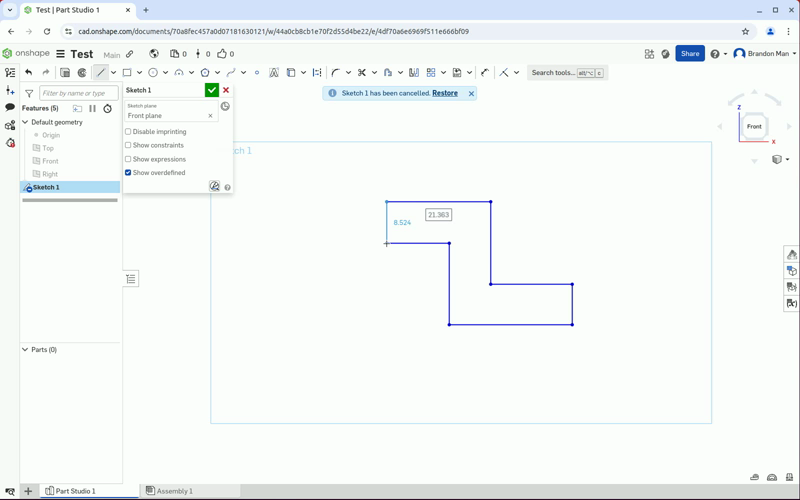
key_up(shift)
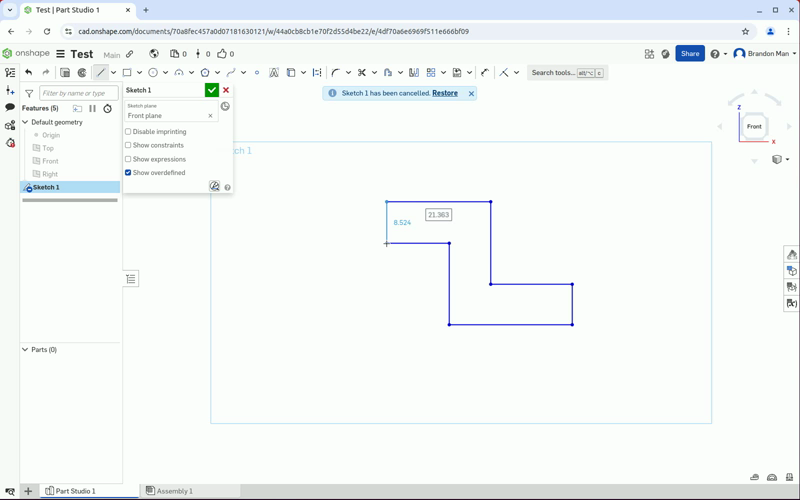
click(386, 243)
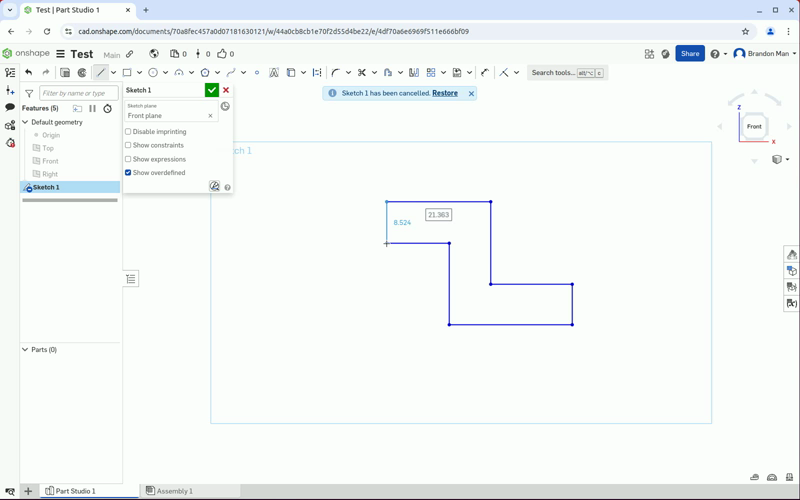
key(esc)
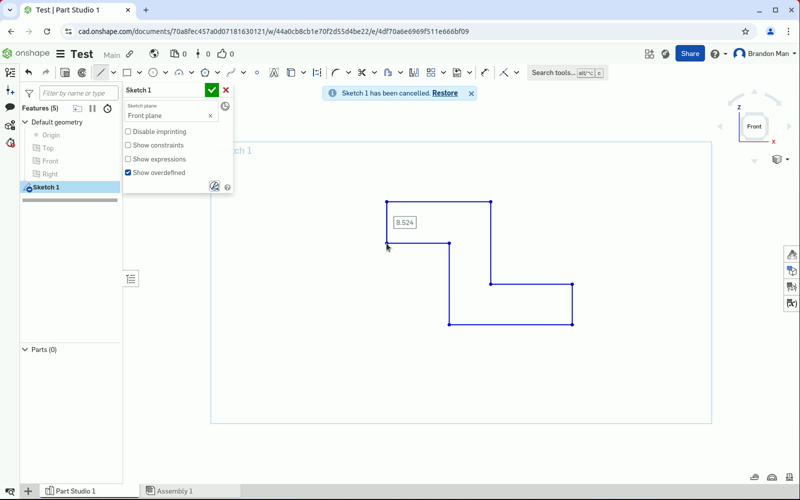
mouse_move(460, 216)
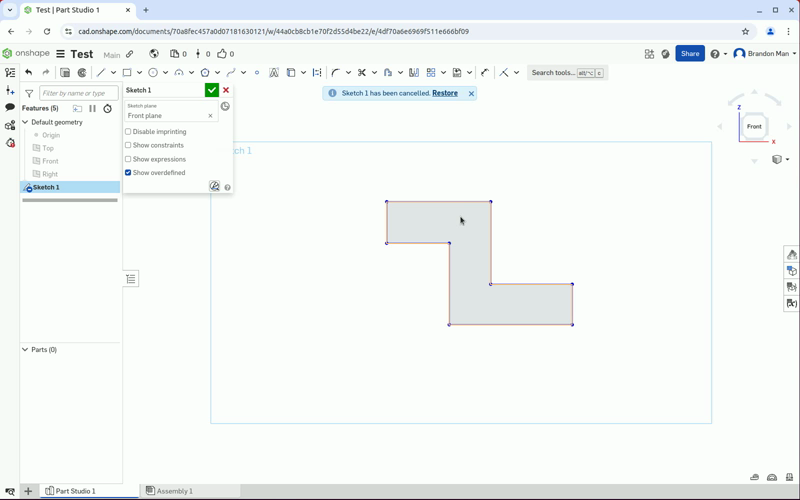
click(460, 216)
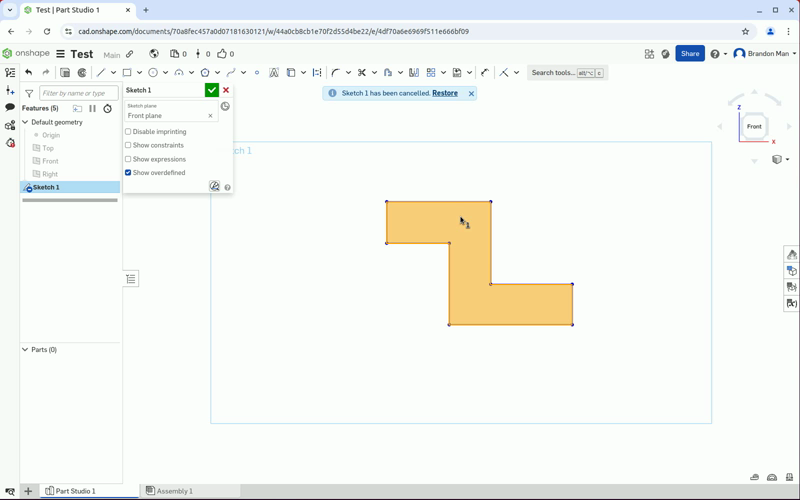
mouse_move(73, 352)
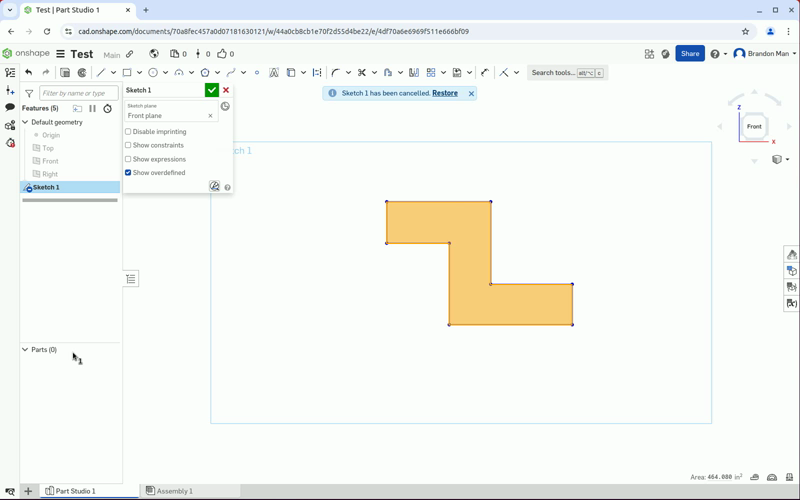
key(shift+y)
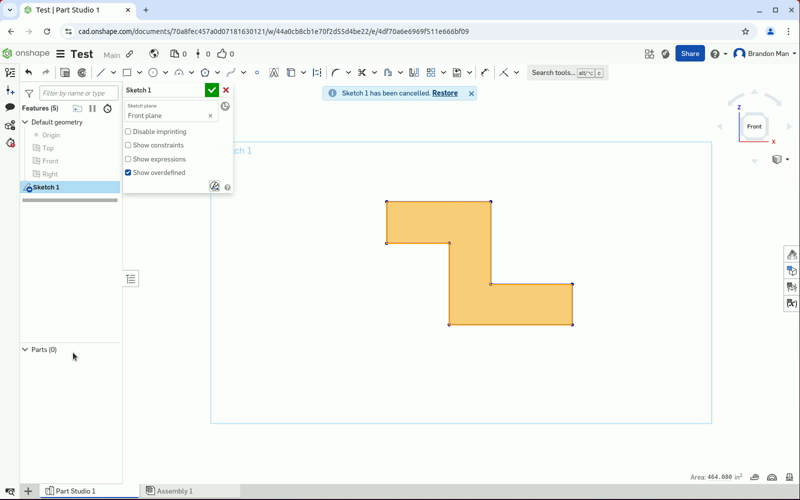
key(shift+e)
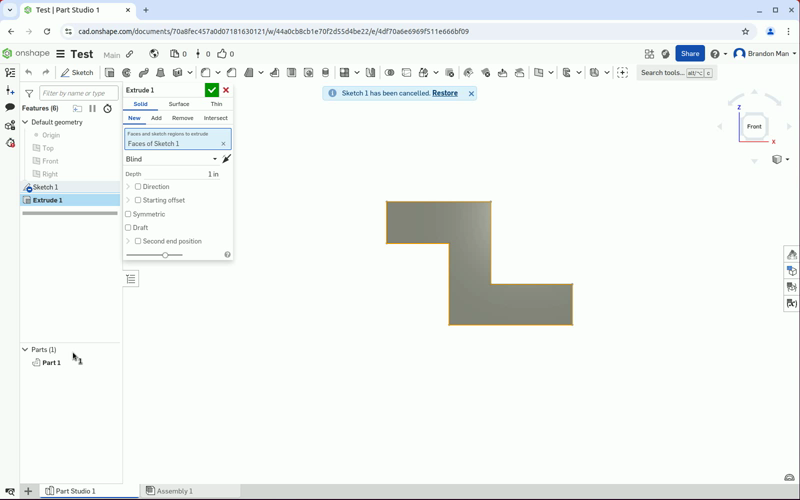
mouse_move(143, 106)
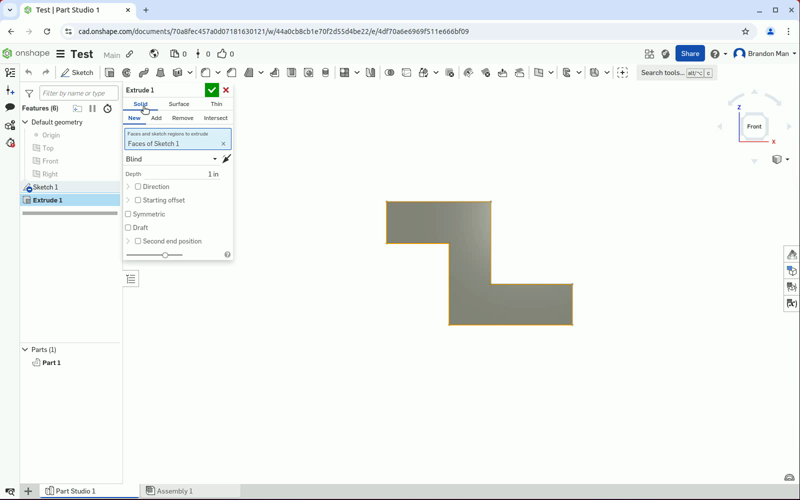
click(143, 106)
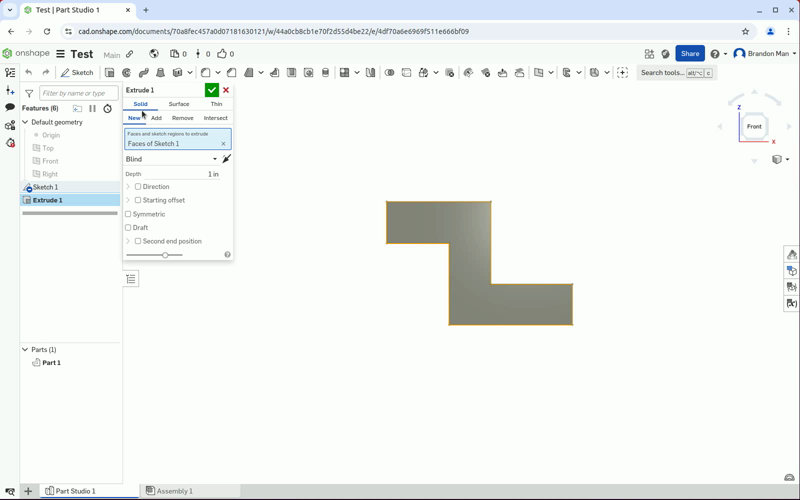
mouse_move(137, 120)
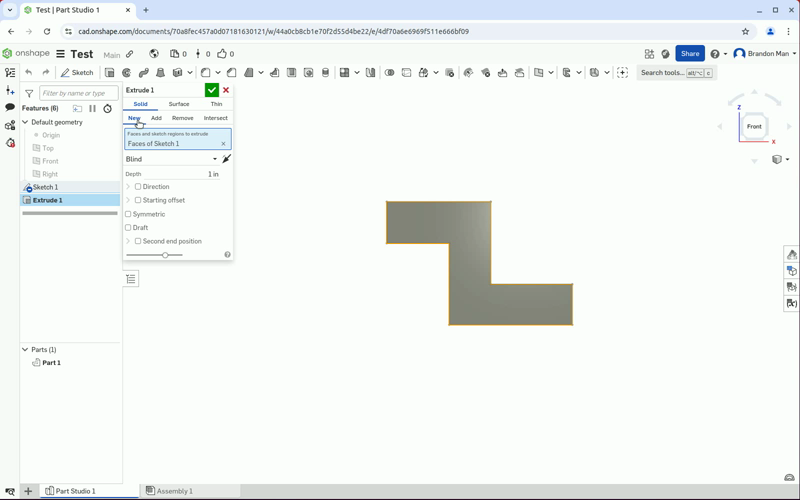
click(137, 120)
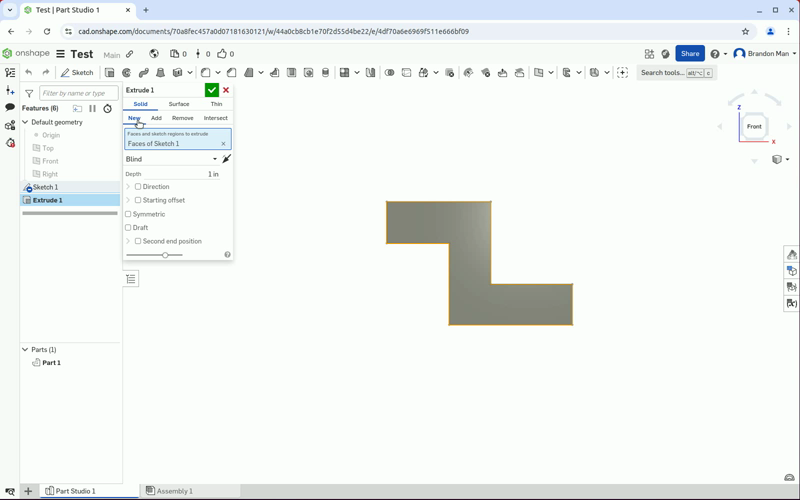
key(tab, 4)
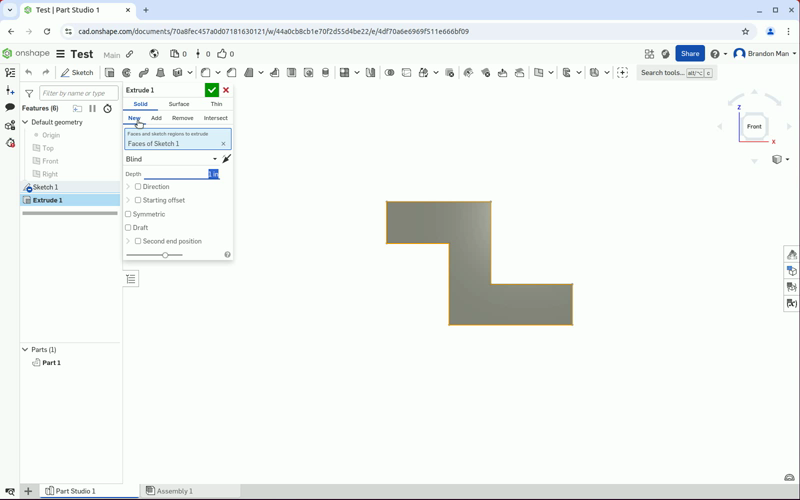
text(21.183)
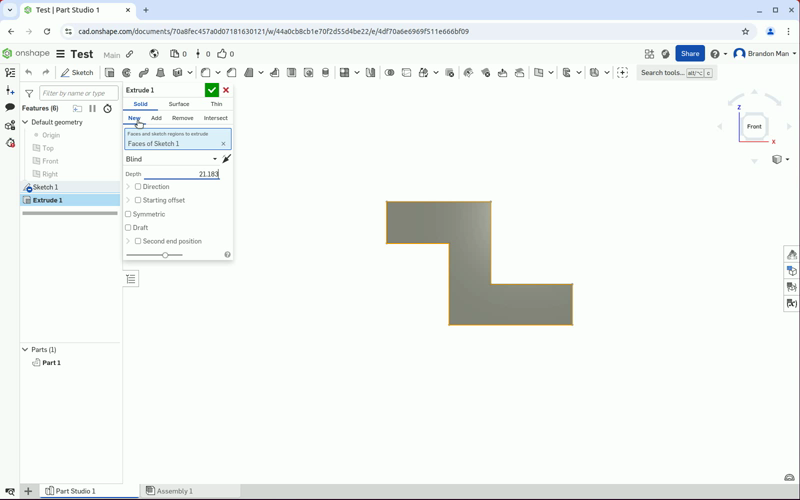
key(enter)
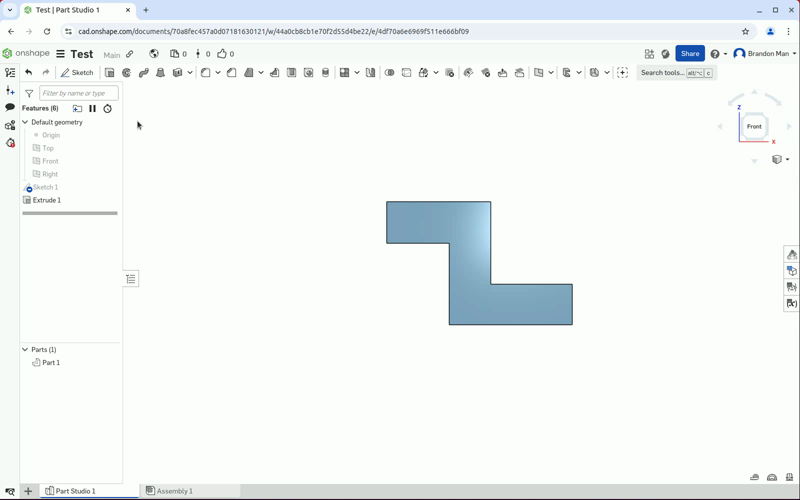
key(shift+h)
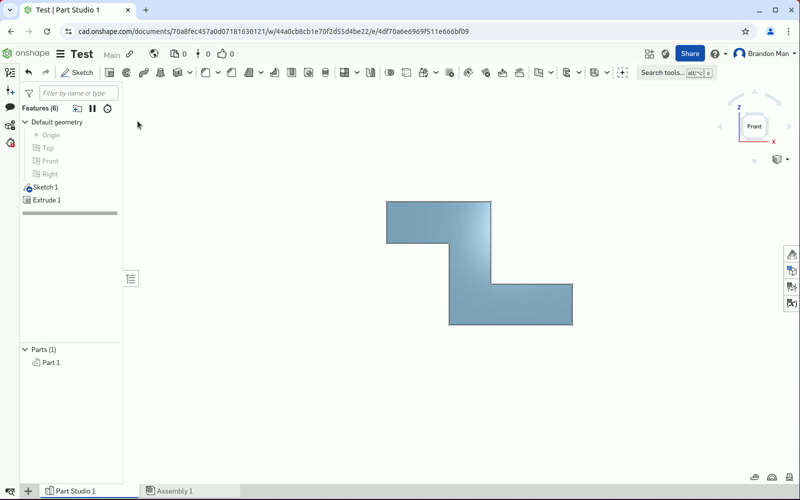
key(shift+h)
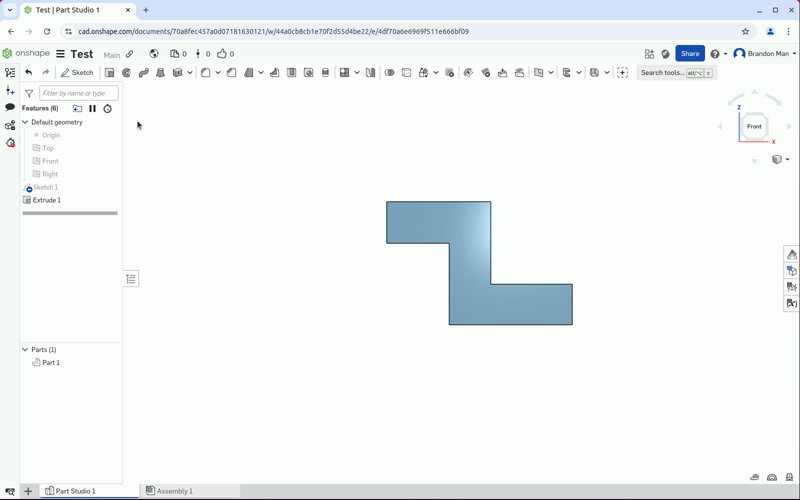
mouse_move(73, 189)
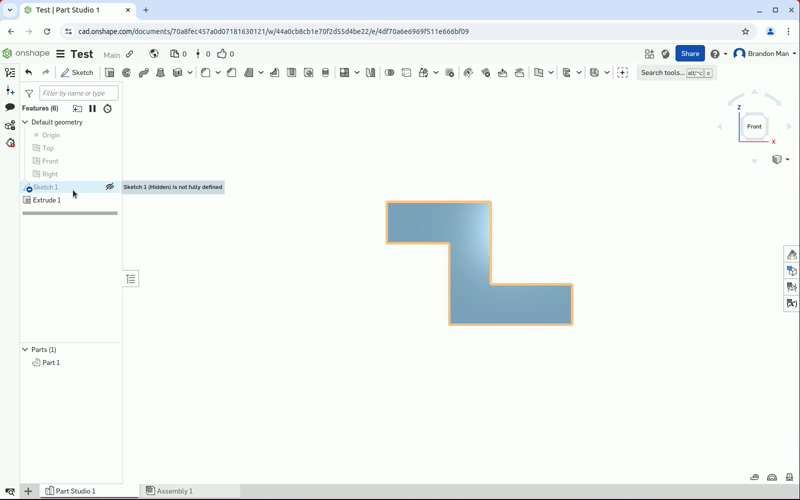
click(73, 189)
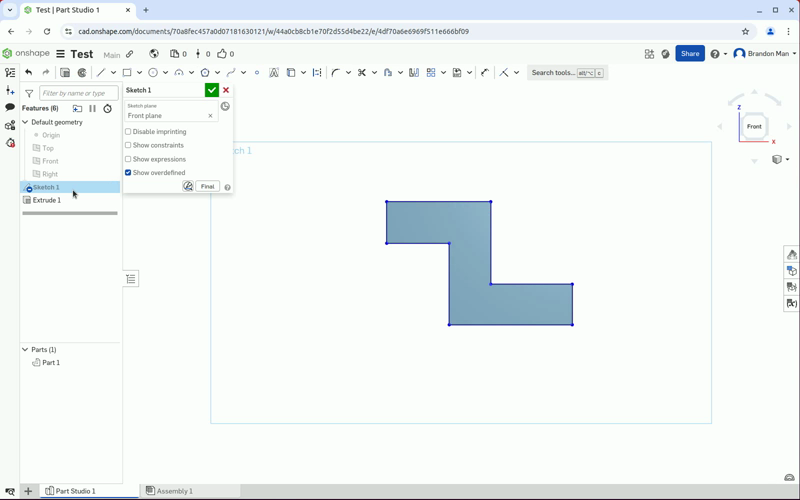
mouse_move(229, 92)
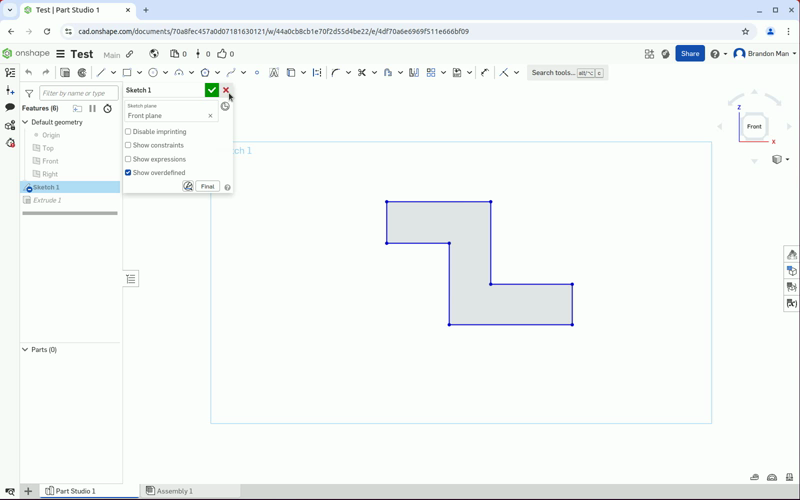
click(229, 92)
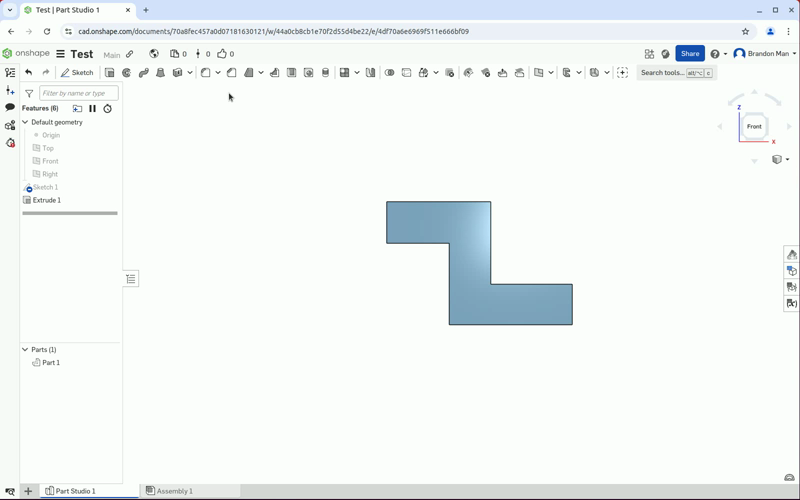
mouse_move(73, 352)
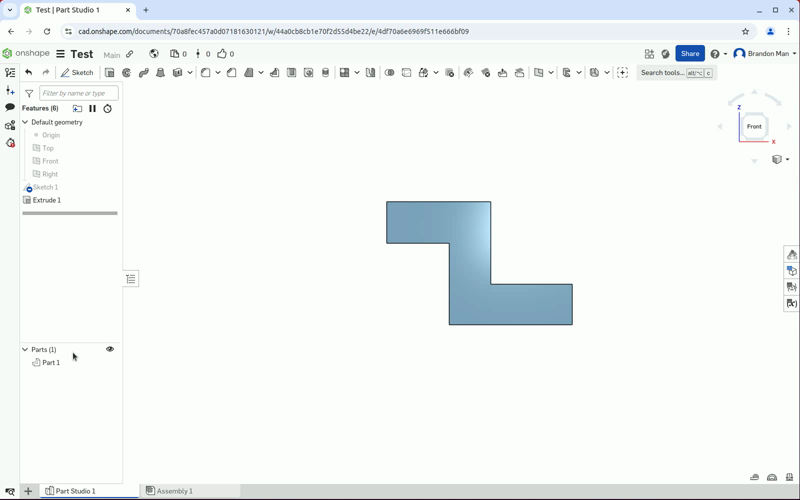
key(y)
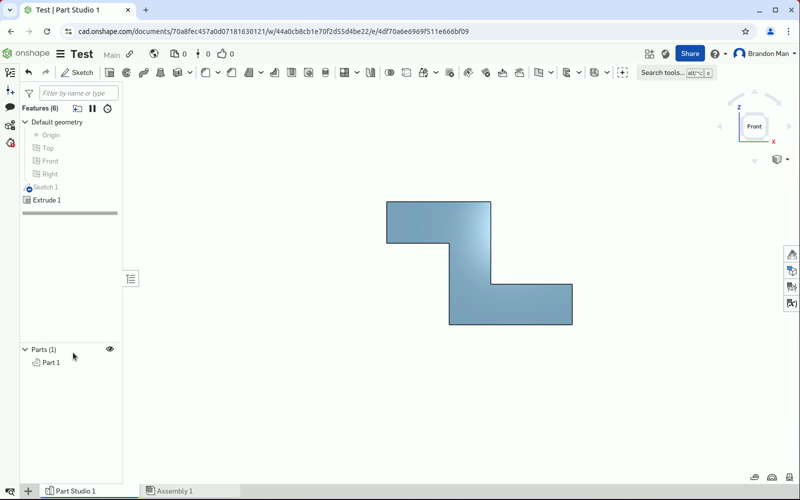
key(shift+p)
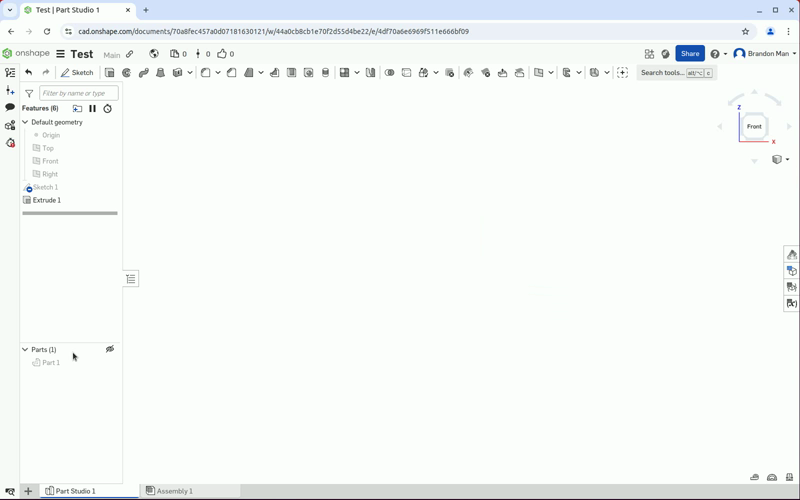
key(space)
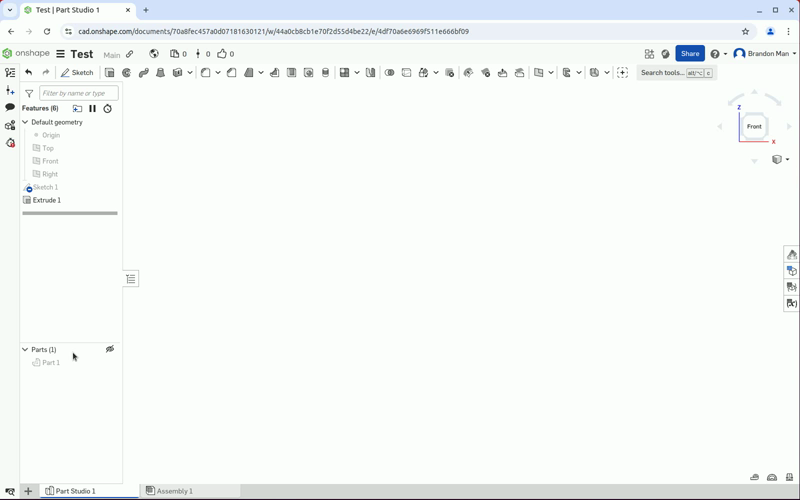
key_down(shift)
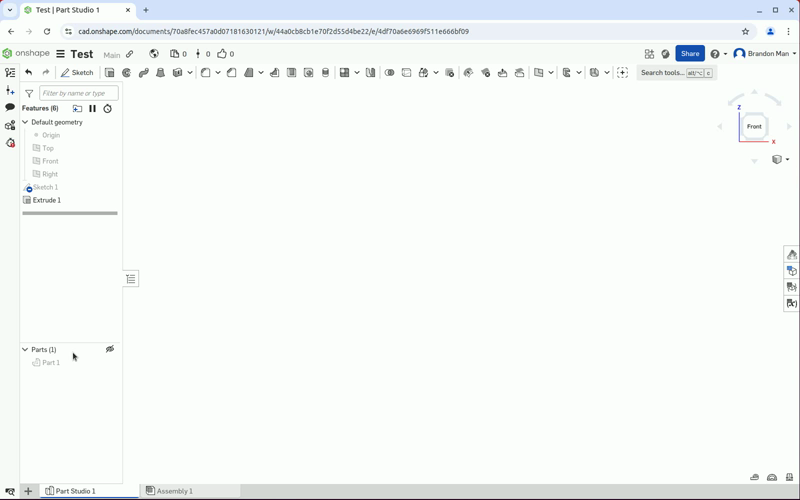
key(left)
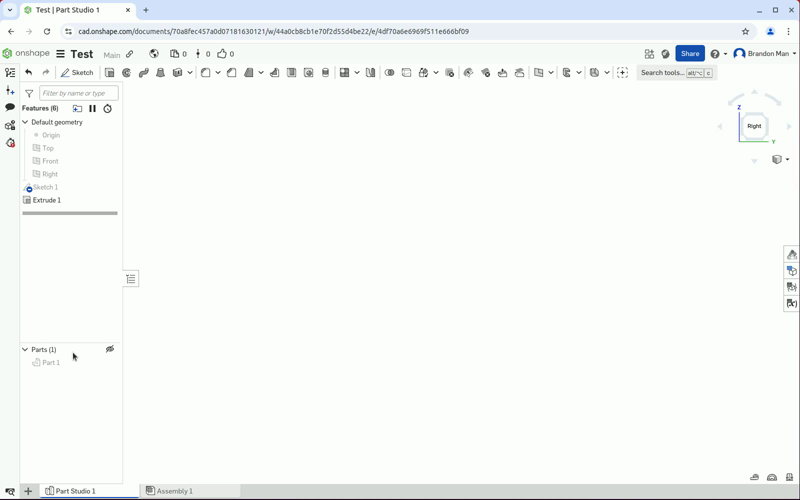
key_up(shift)
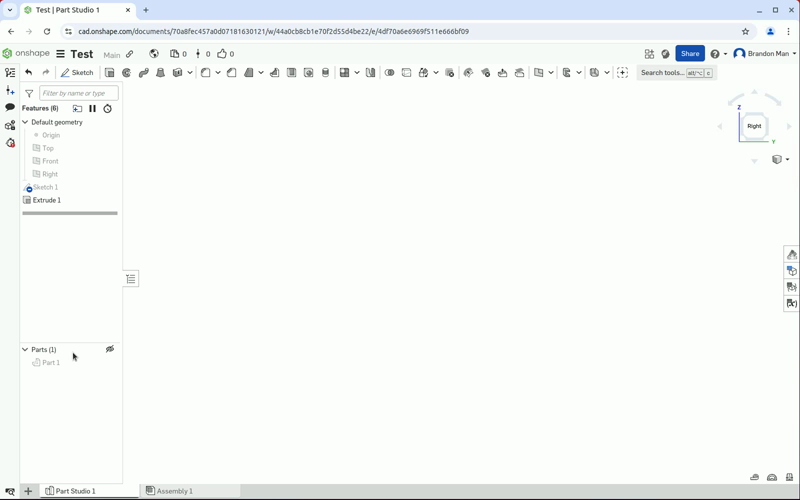
mouse_move(73, 352)
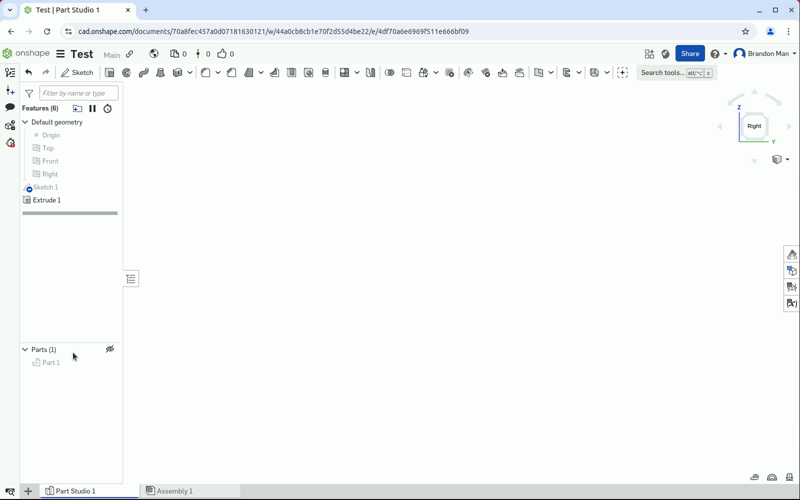
key(shift+y)
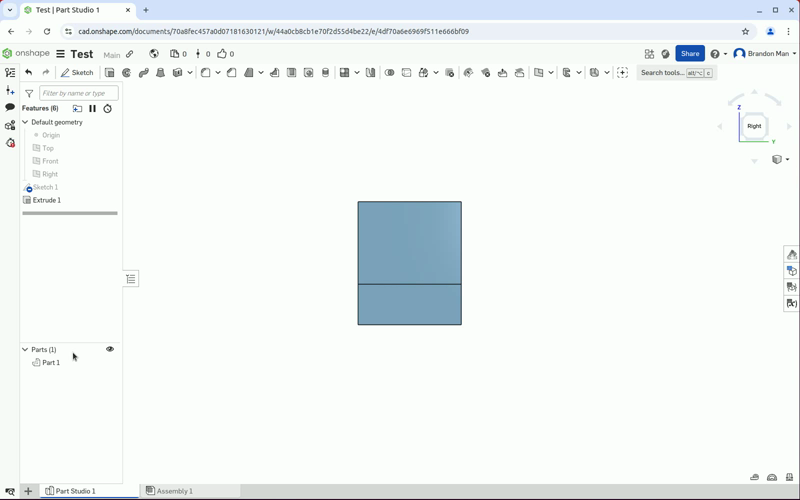
mouse_move(541, 75)
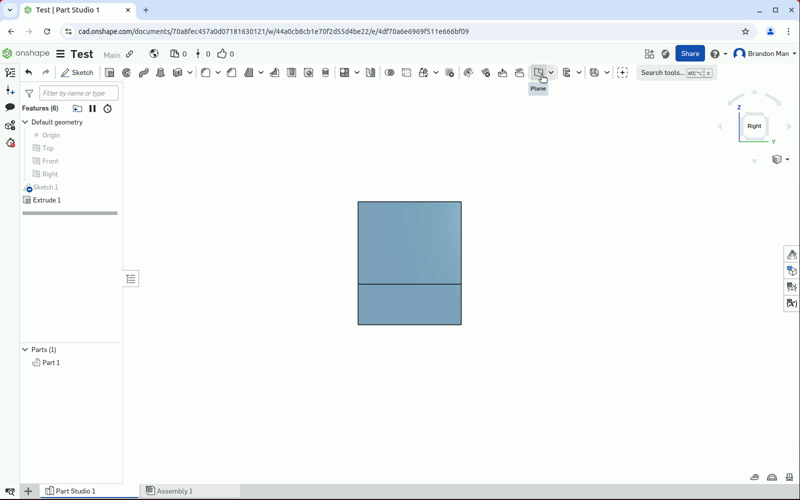
click(541, 75)
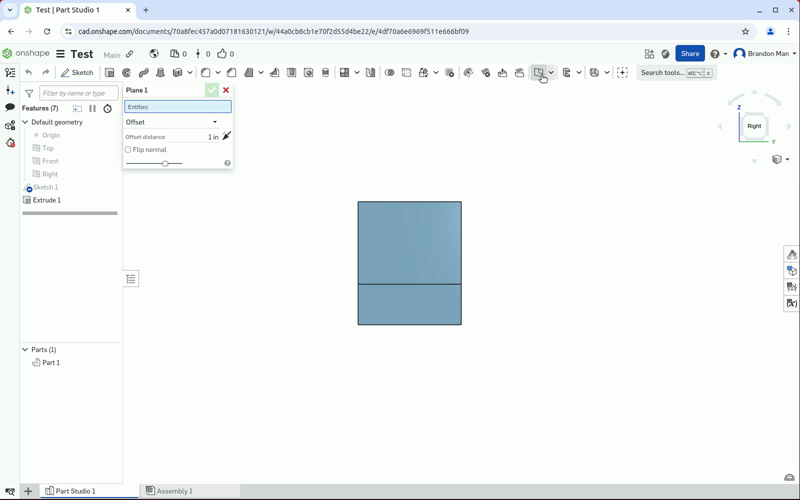
mouse_move(73, 176)
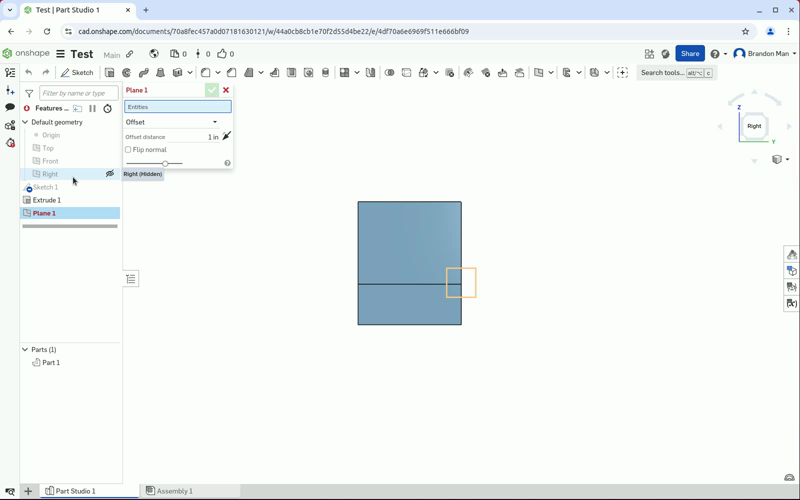
click(73, 176)
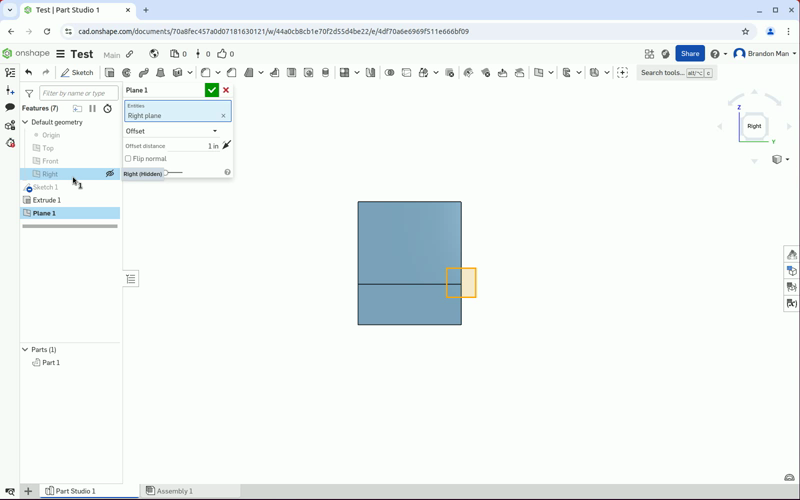
key(tab, 2)
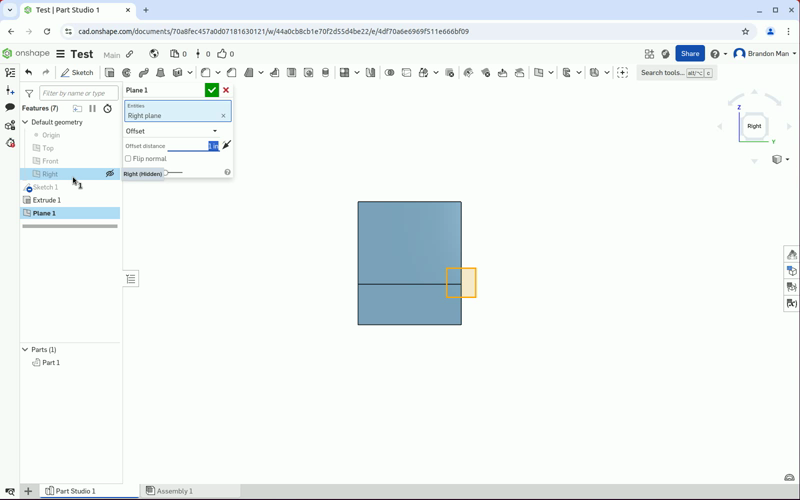
text(6.008)
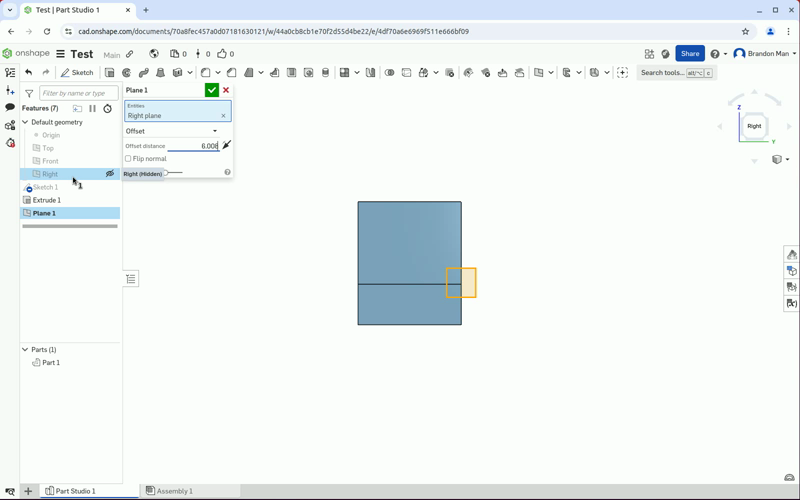
key(enter, 2)
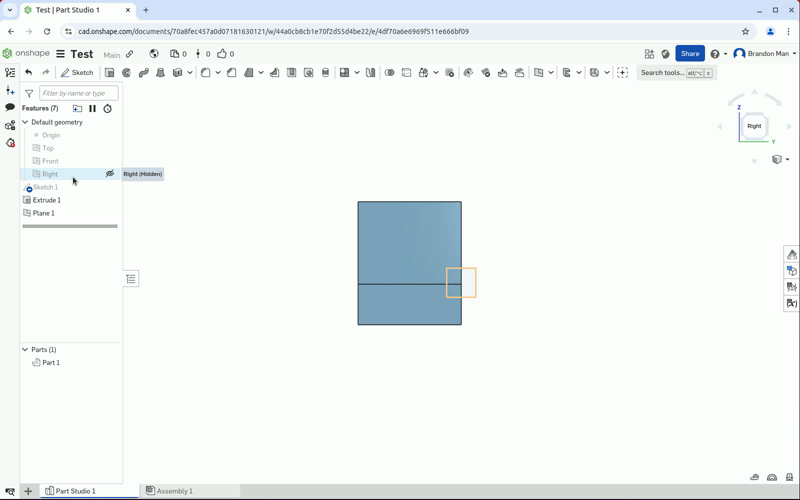
key(shift+s)
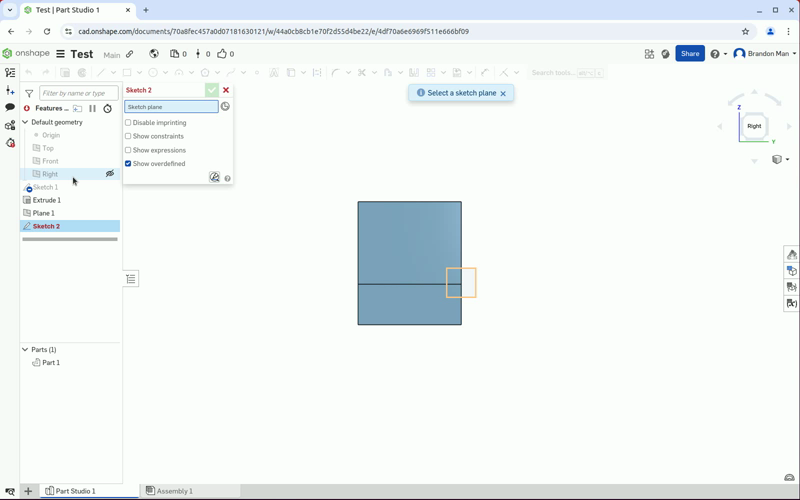
mouse_move(73, 215)
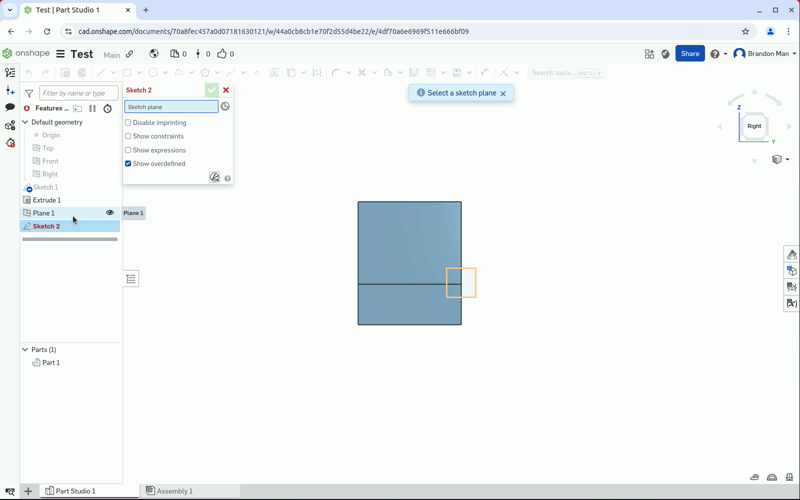
click(73, 215)
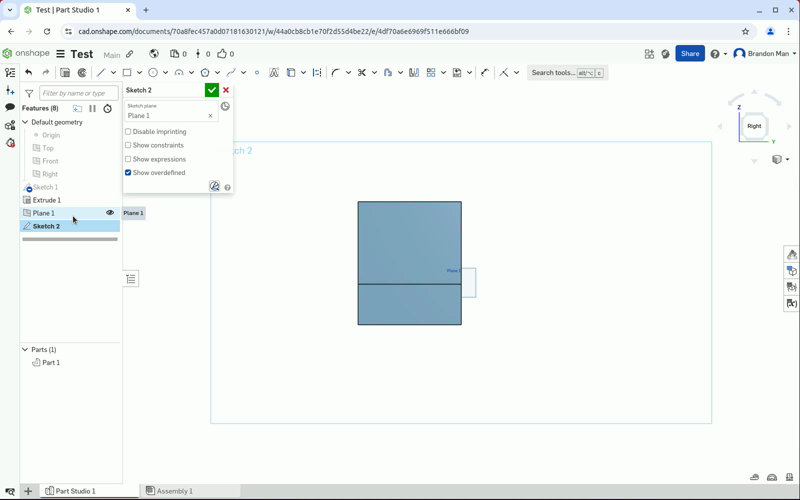
mouse_move(73, 352)
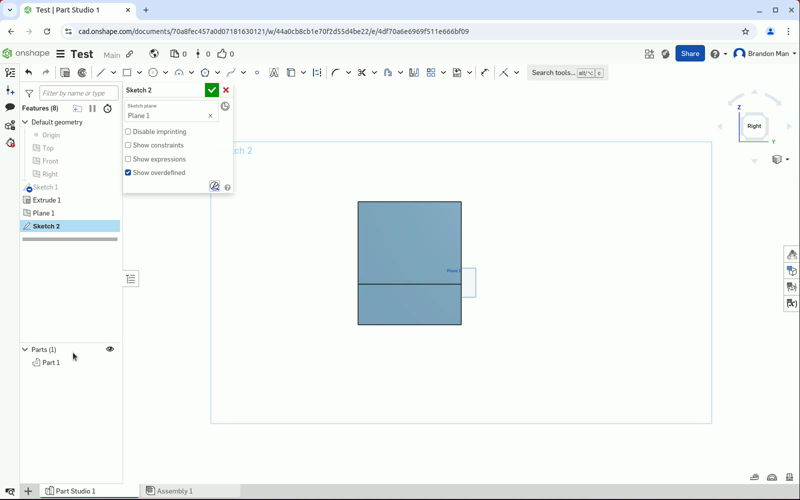
key(y)
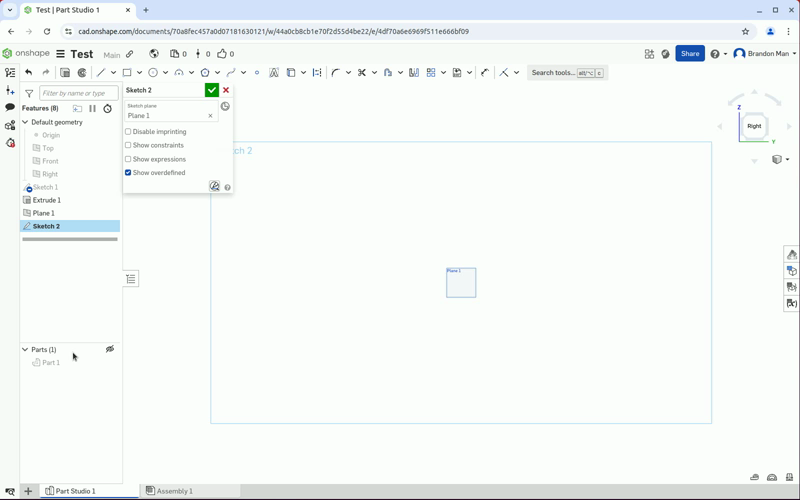
key(l)
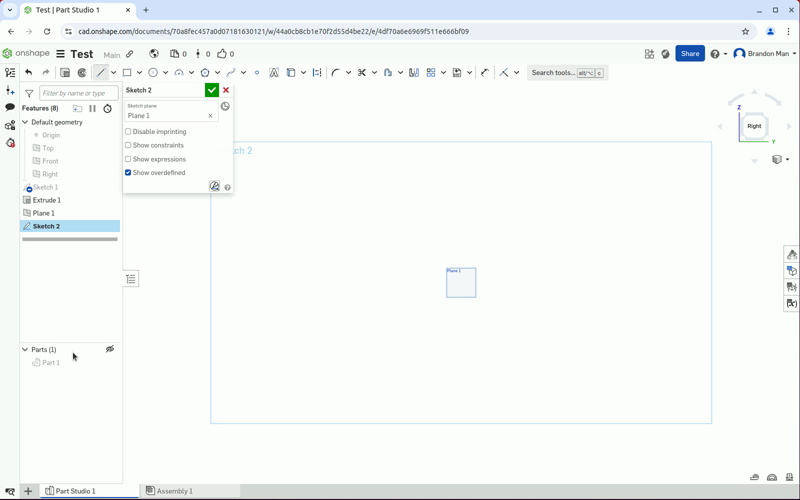
key_down(shift)
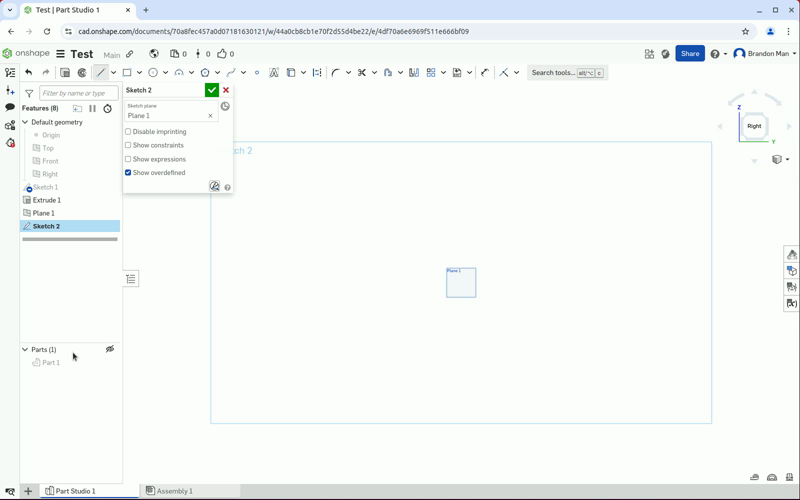
mouse_move(419, 282)
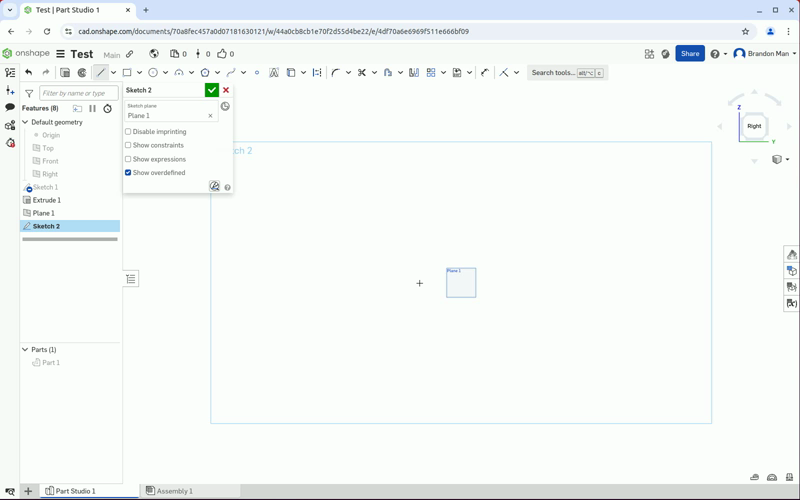
click(419, 282)
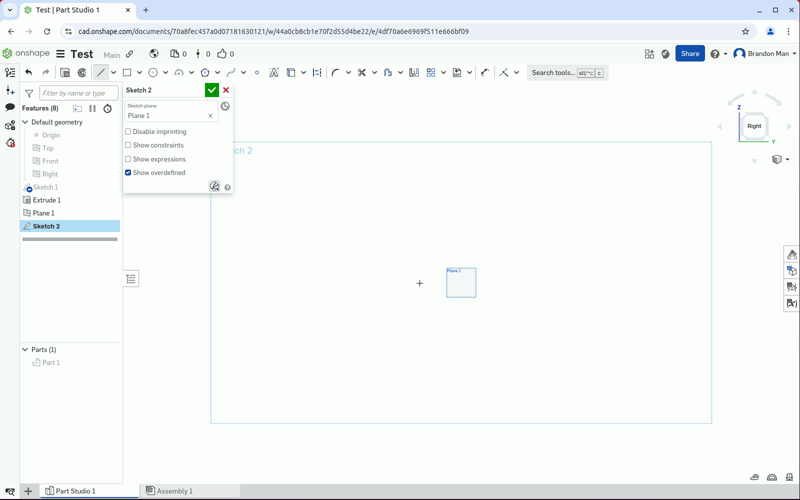
key_up(shift)
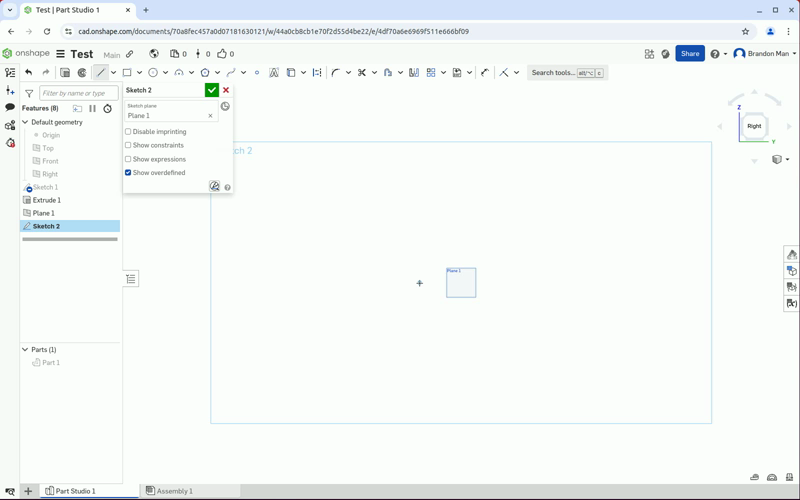
key_down(shift)
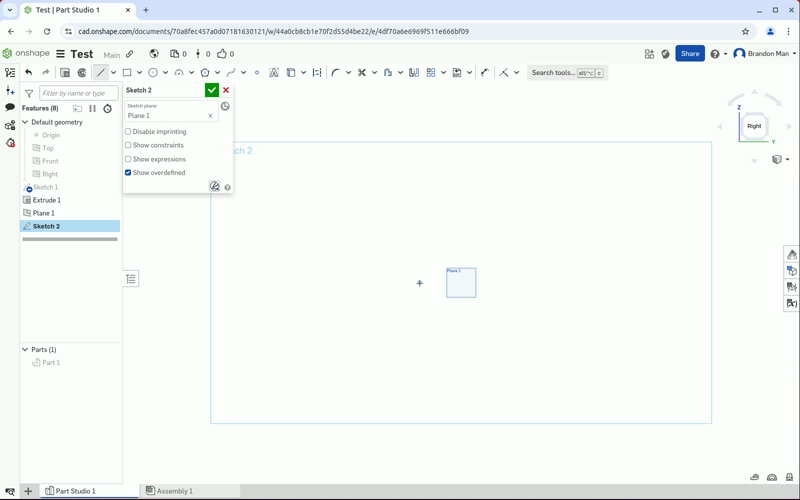
mouse_move(449, 282)
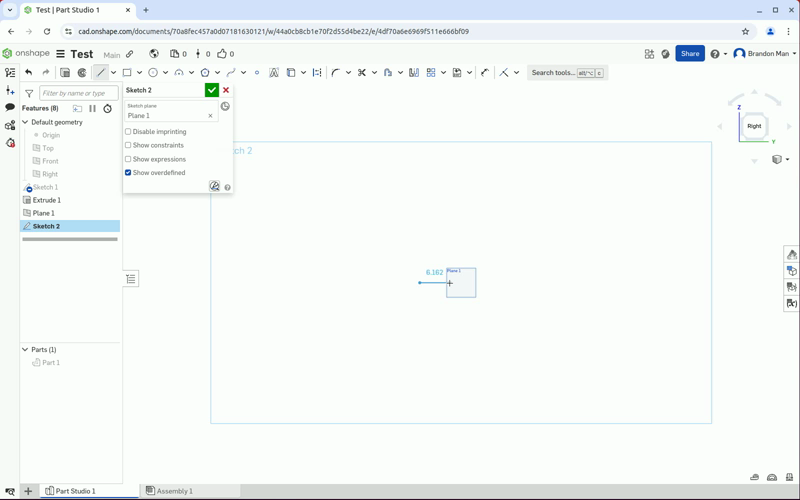
mouse_move(461, 282)
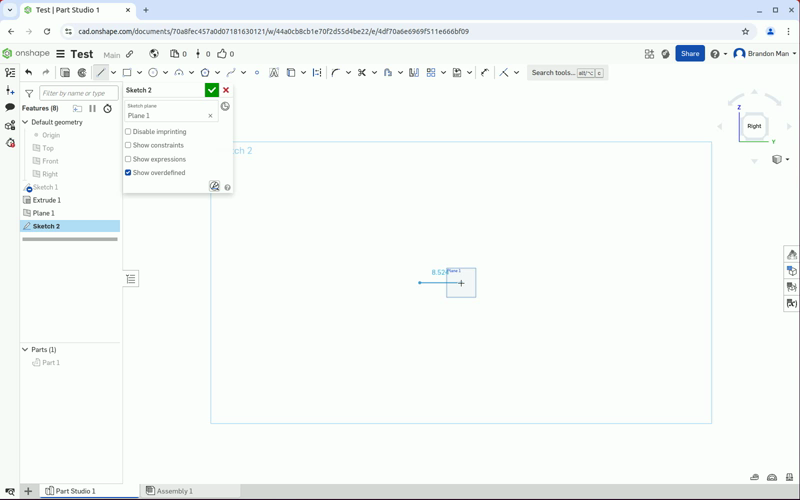
click(461, 282)
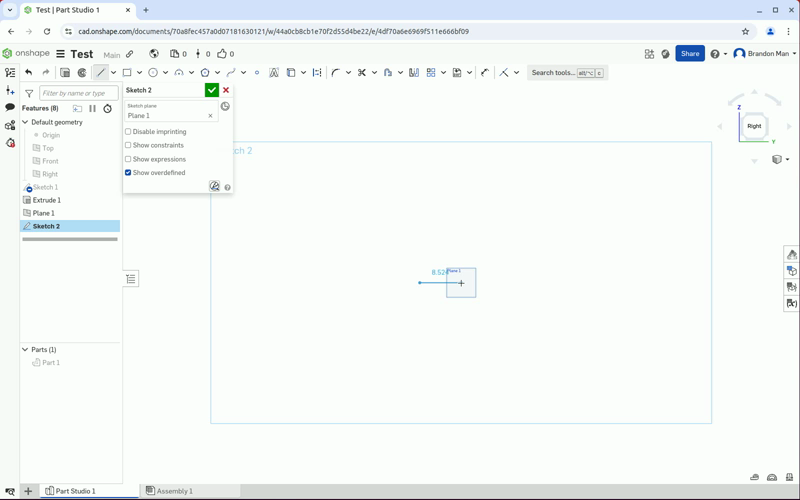
key_up(shift)
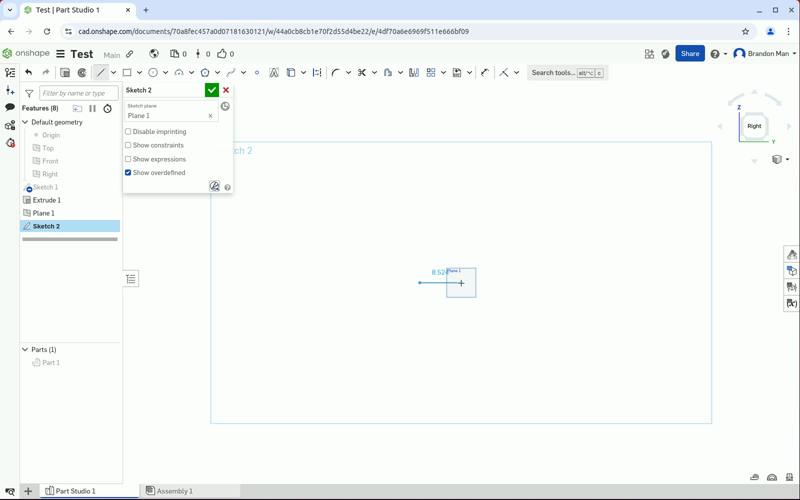
key_down(shift)
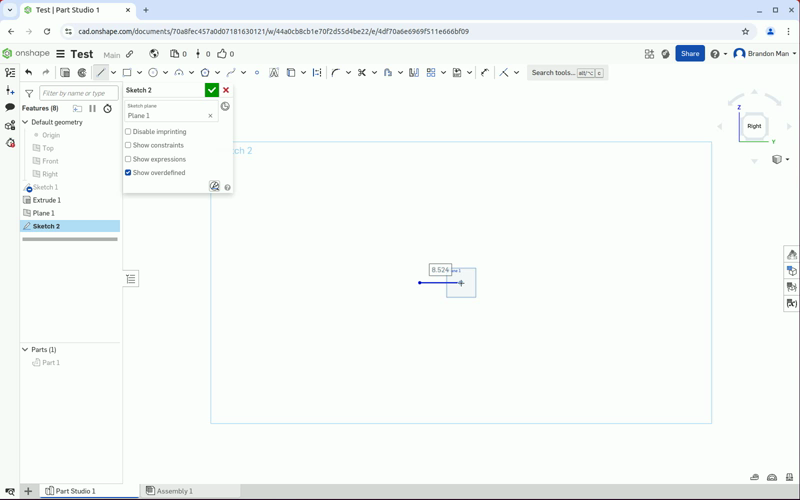
mouse_move(461, 200)
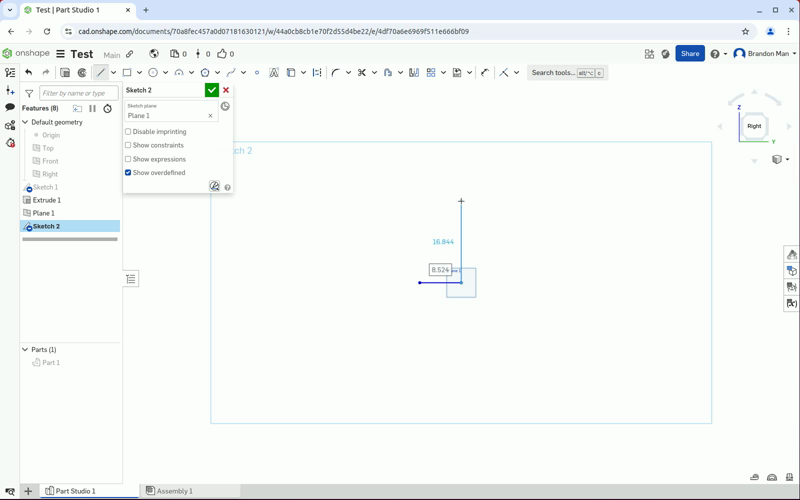
click(461, 200)
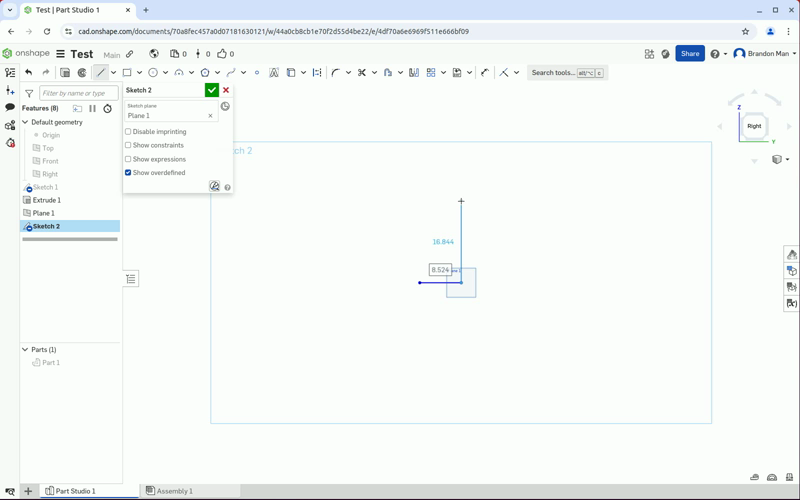
key_up(shift)
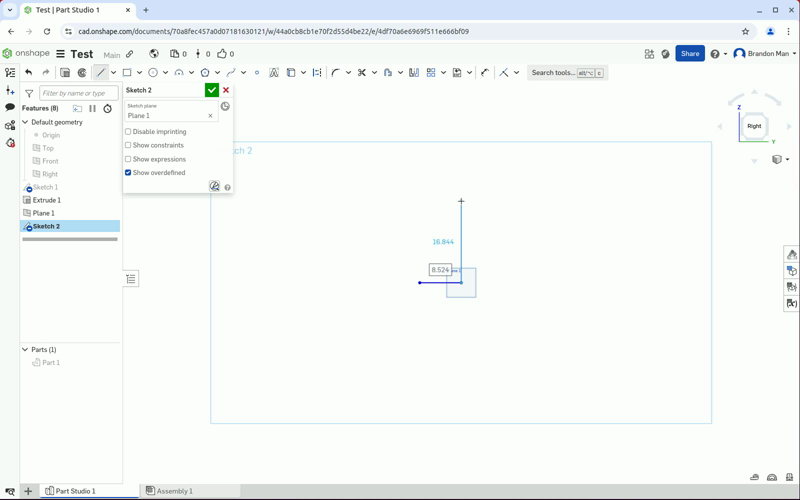
key_down(shift)
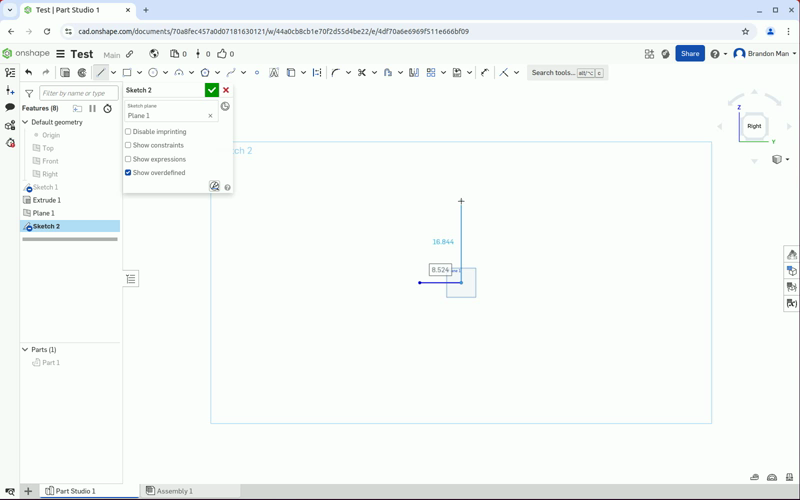
mouse_move(491, 200)
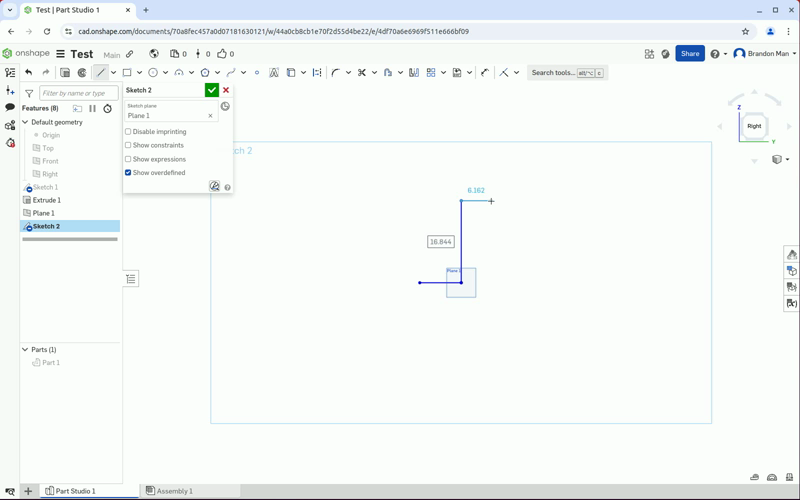
mouse_move(419, 200)
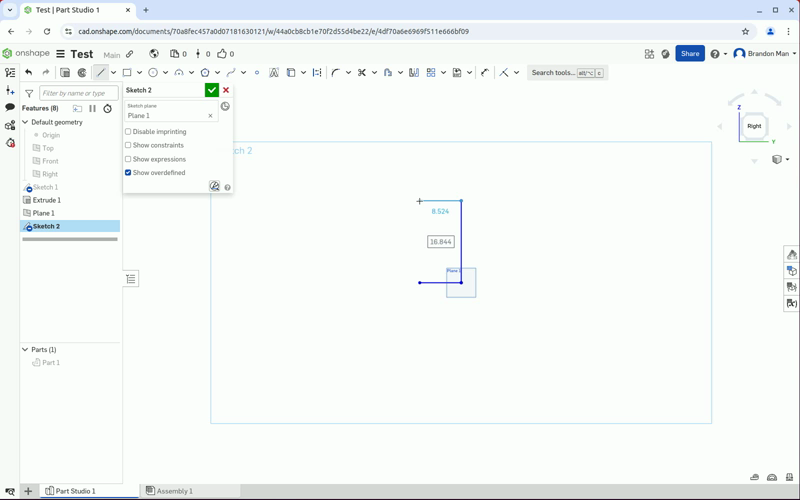
click(419, 200)
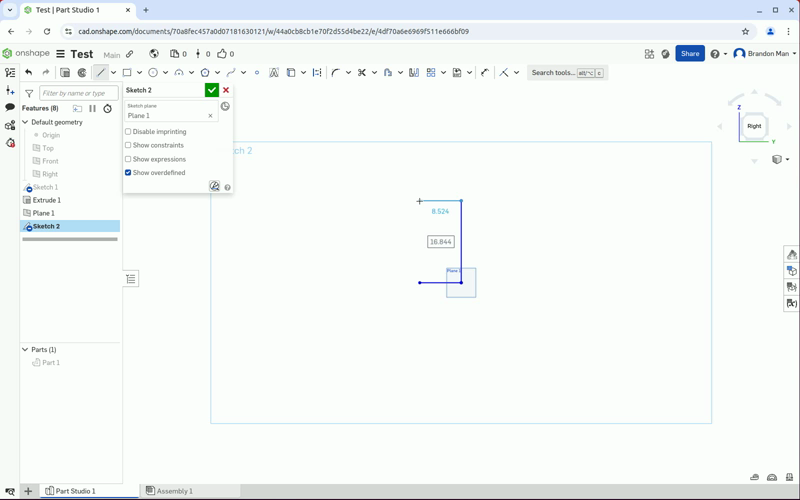
key_up(shift)
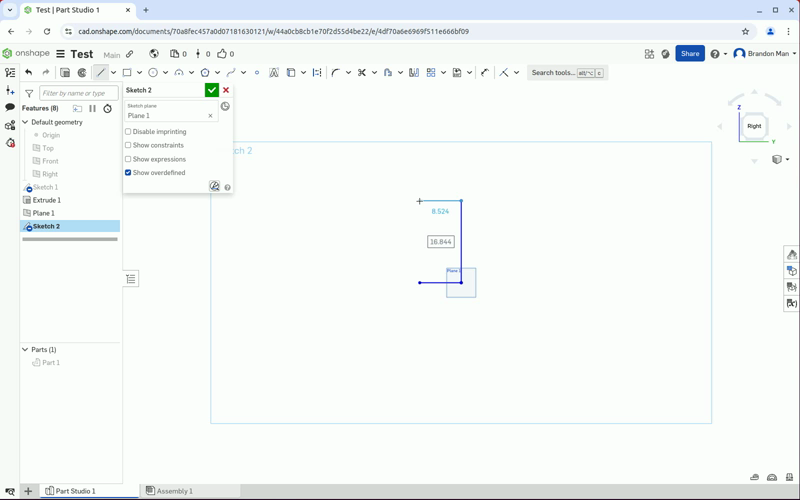
key_down(shift)
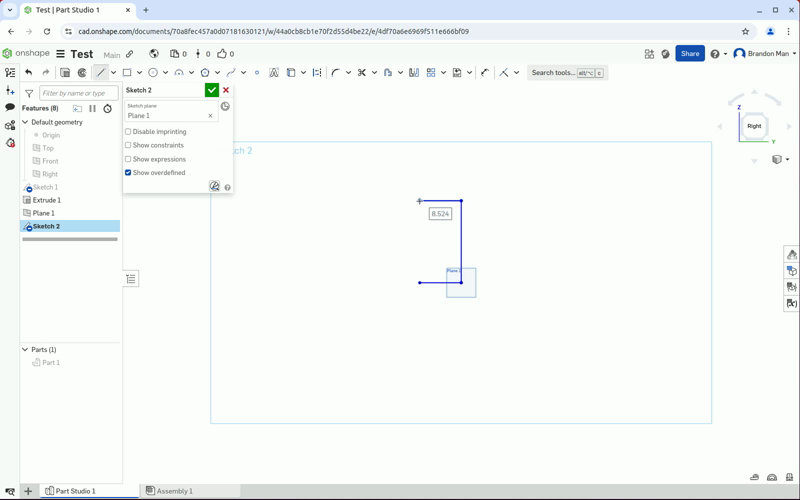
mouse_move(419, 282)
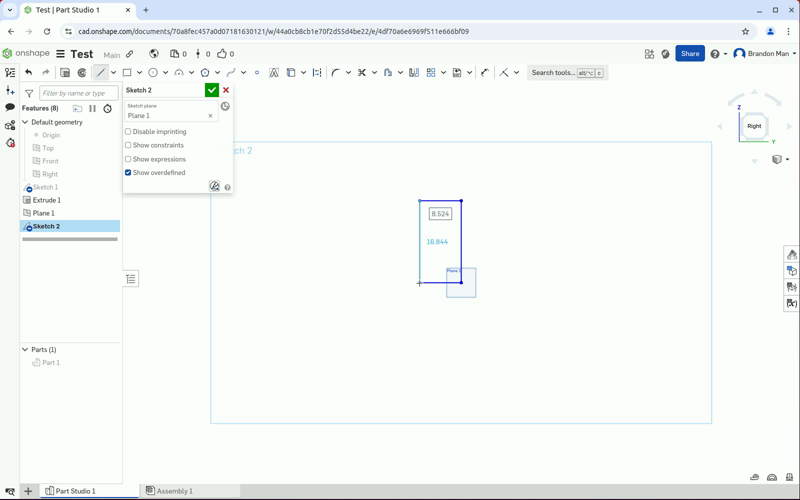
key_up(shift)
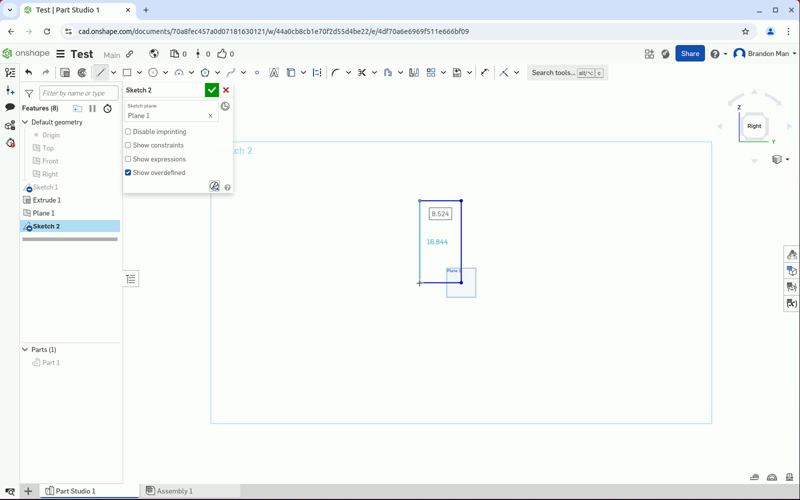
click(419, 282)
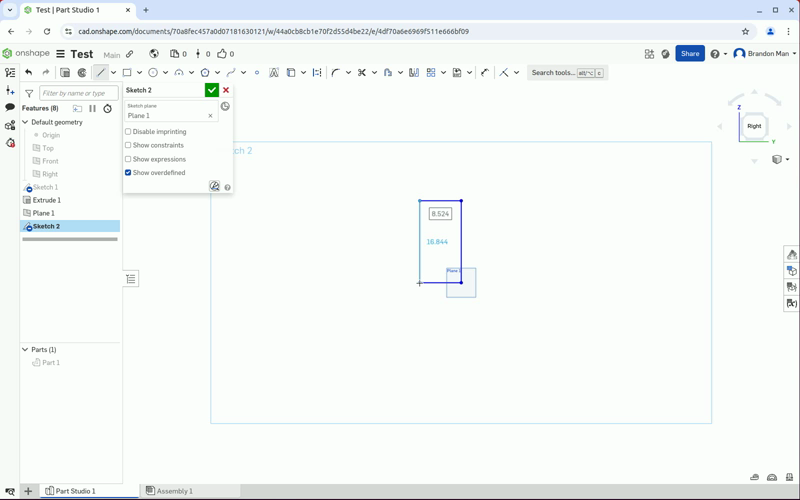
key(esc)
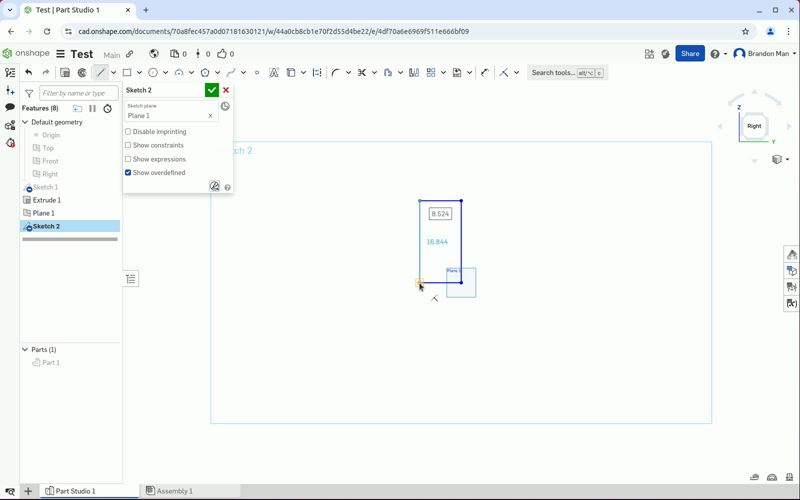
mouse_move(449, 277)
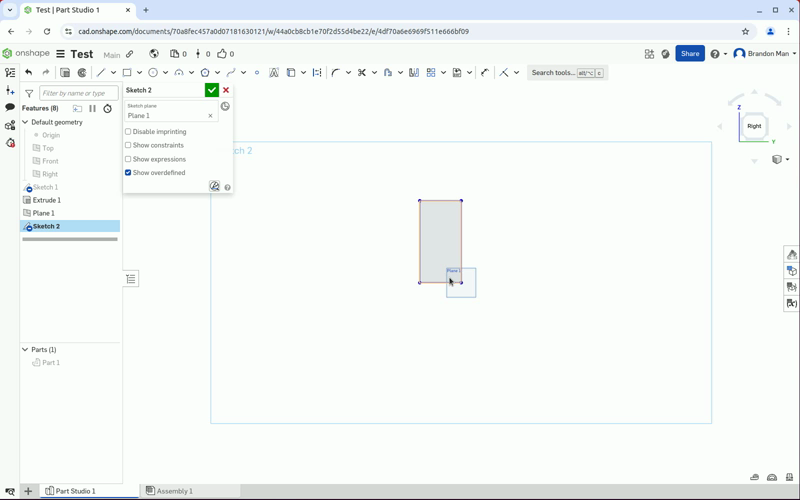
click(449, 277)
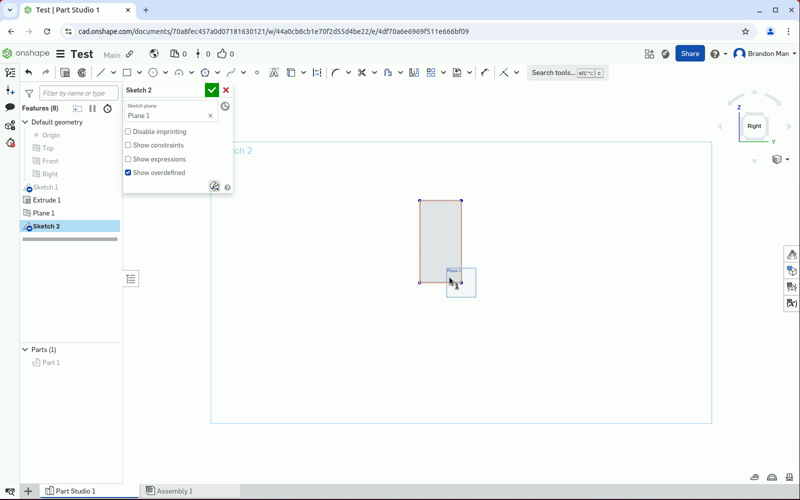
mouse_move(73, 352)
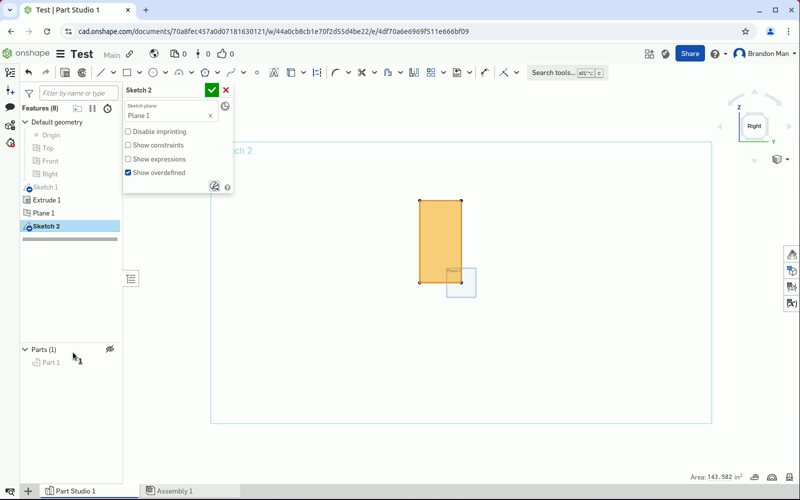
key(shift+y)
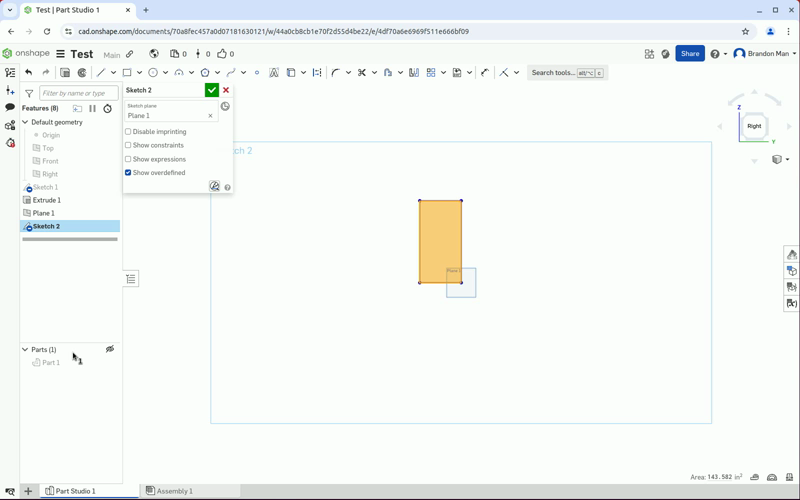
key(shift+e)
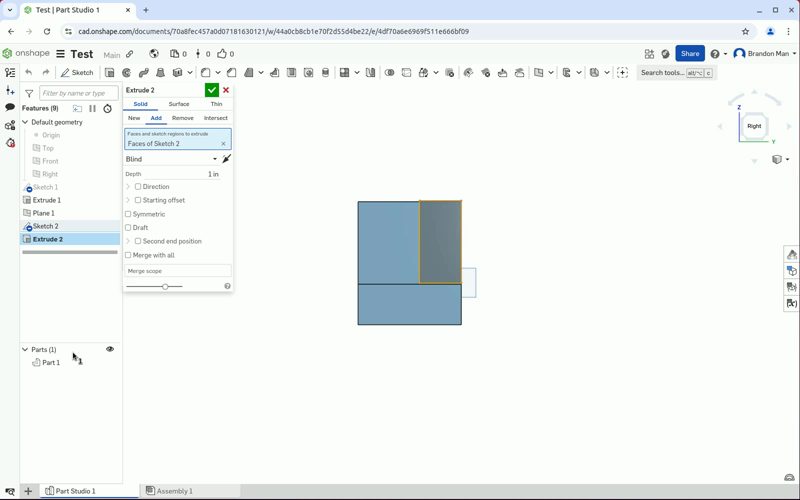
mouse_move(143, 106)
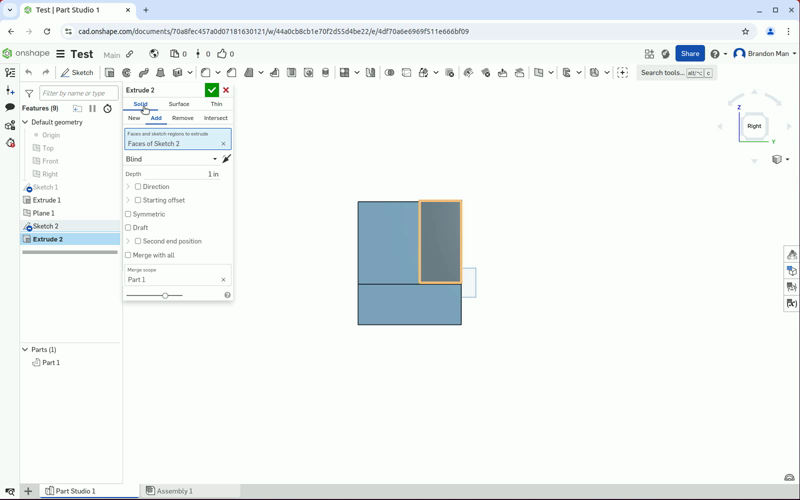
click(143, 106)
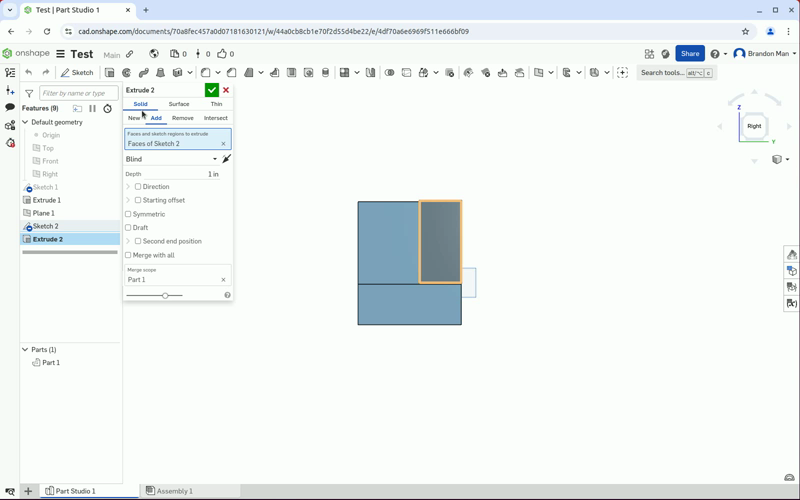
mouse_move(137, 120)
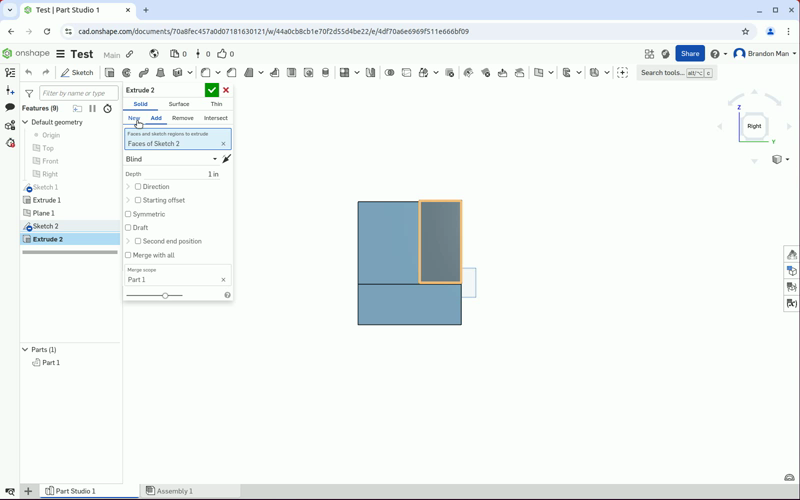
click(137, 120)
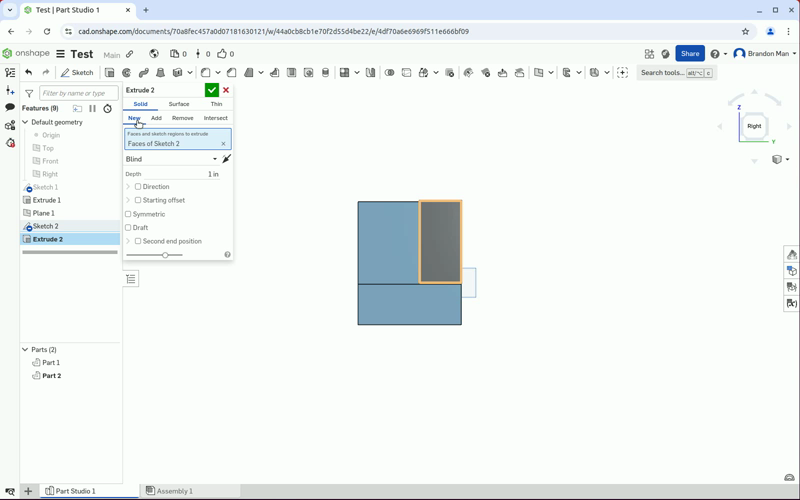
key(tab, 4)
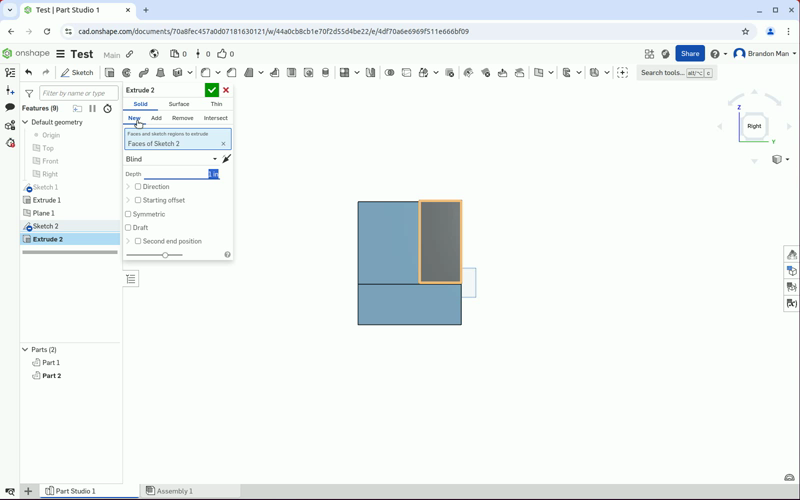
text(12.758)
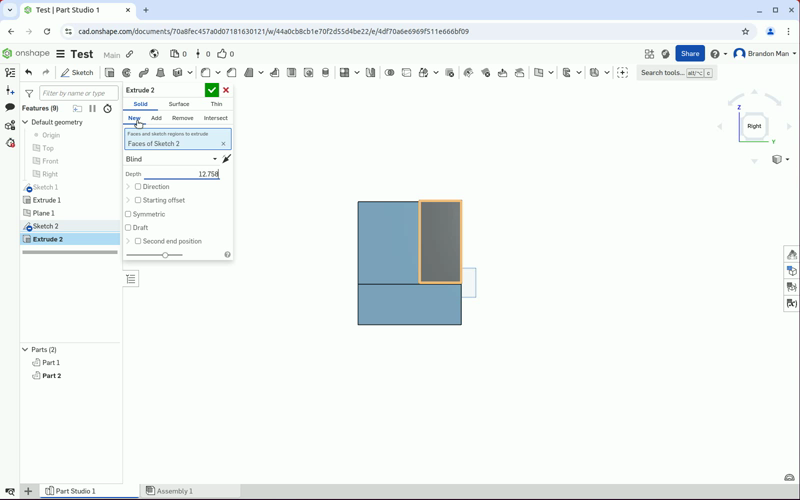
key(enter)
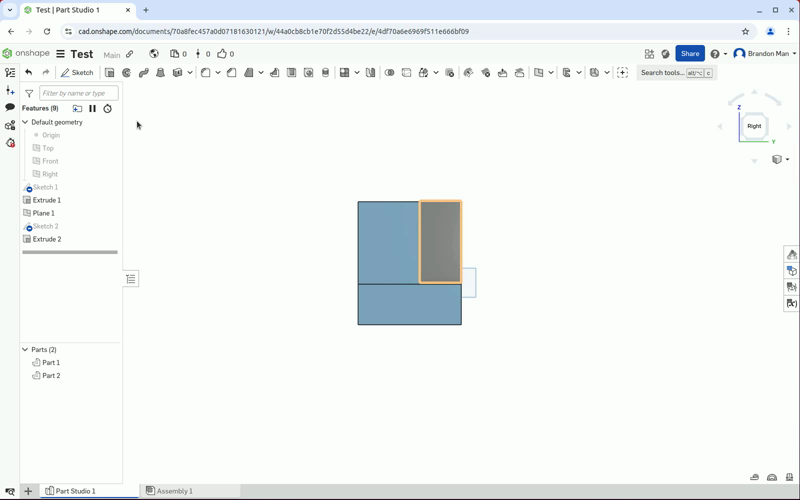
key(shift+h)
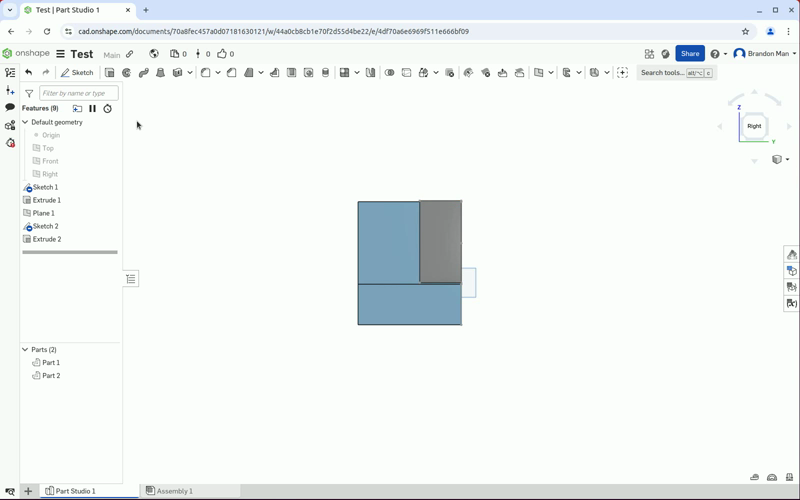
key(shift+h)
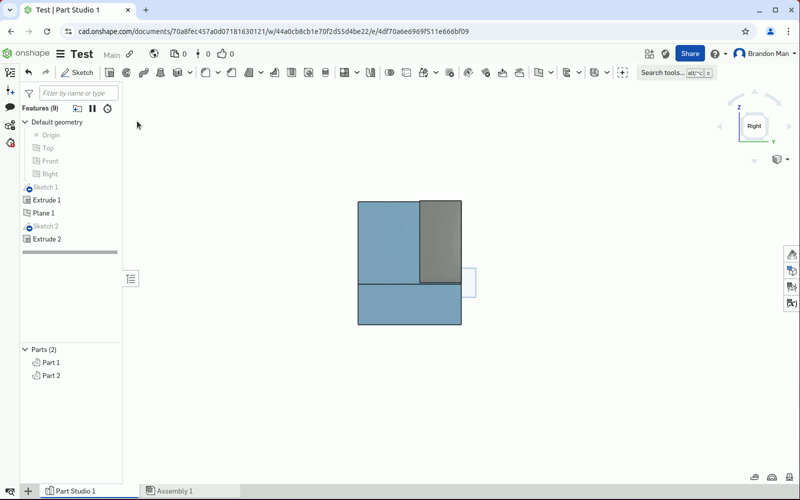
mouse_move(73, 189)
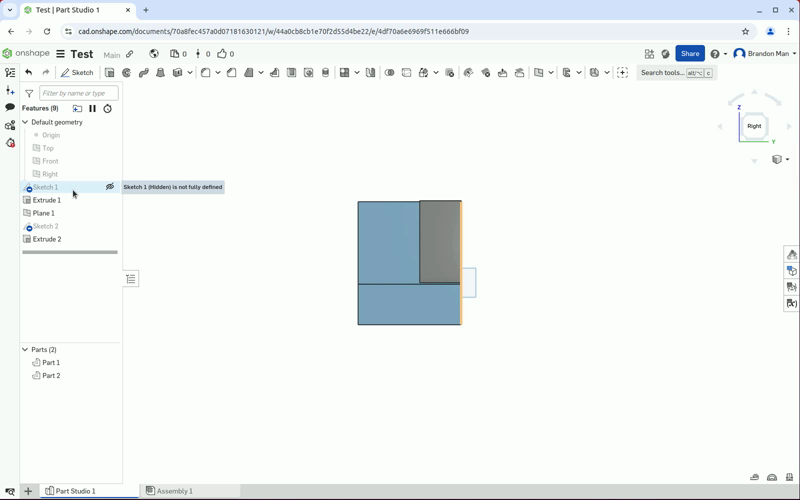
click(73, 189)
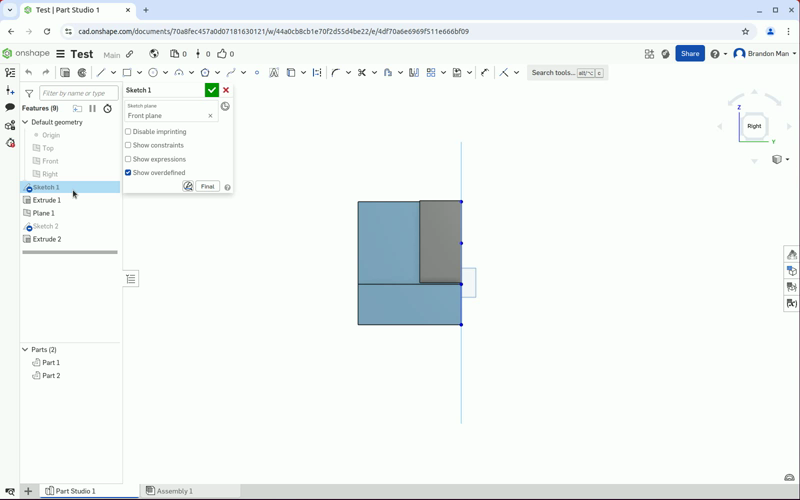
mouse_move(229, 92)
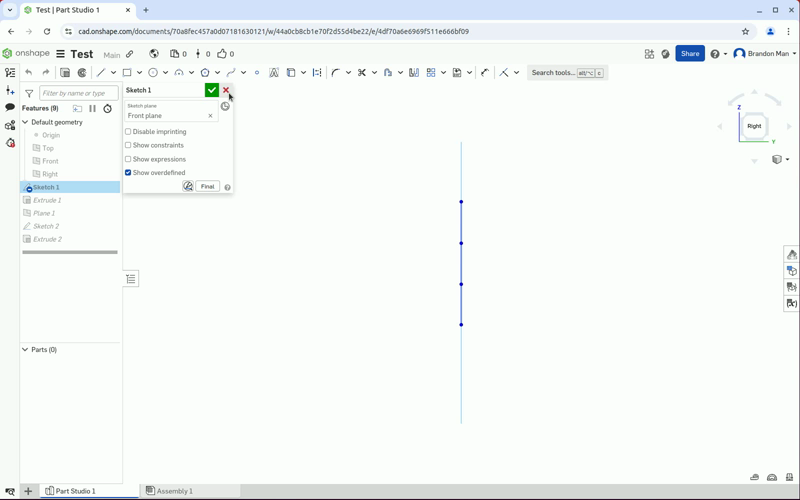
click(229, 92)
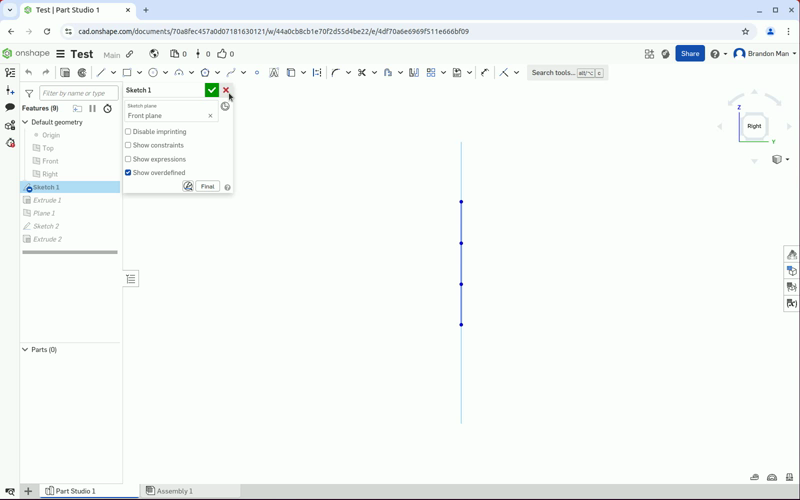
key(shift+s)
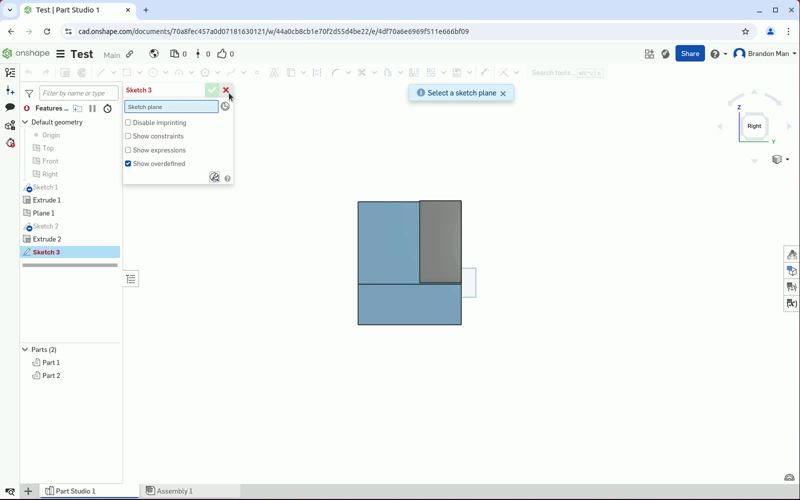
mouse_move(73, 215)
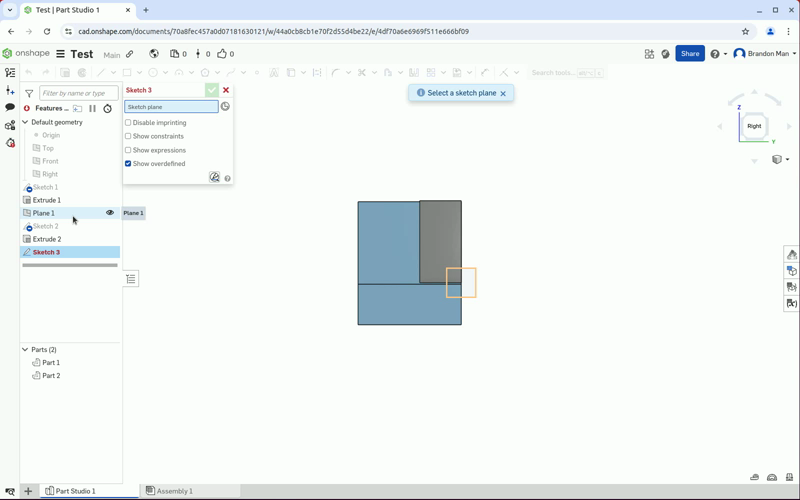
click(73, 215)
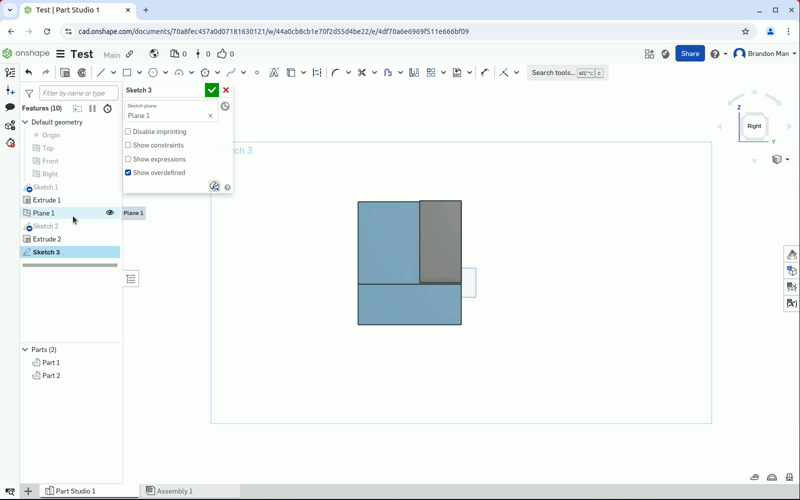
mouse_move(73, 352)
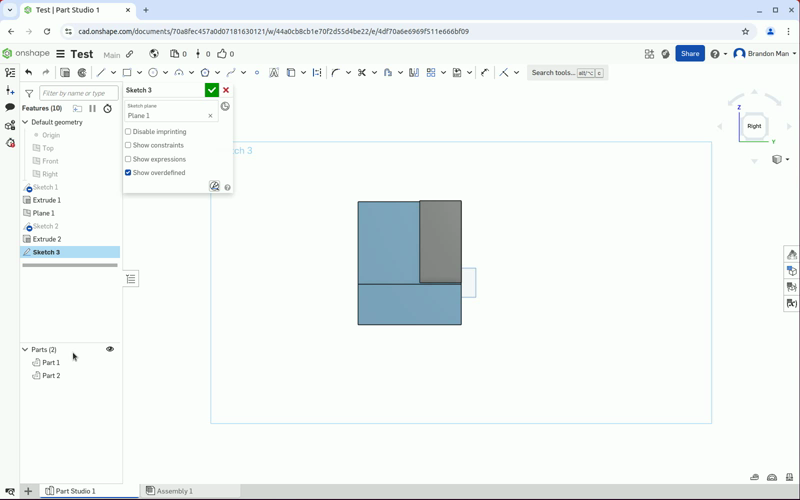
key(y)
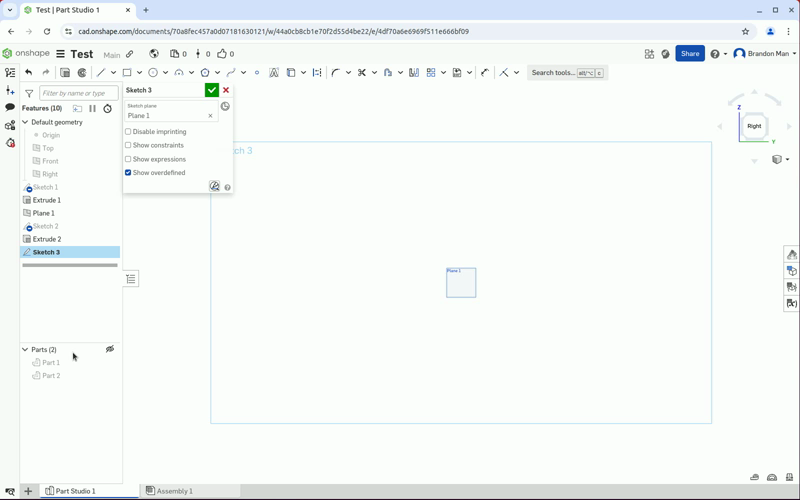
key(l)
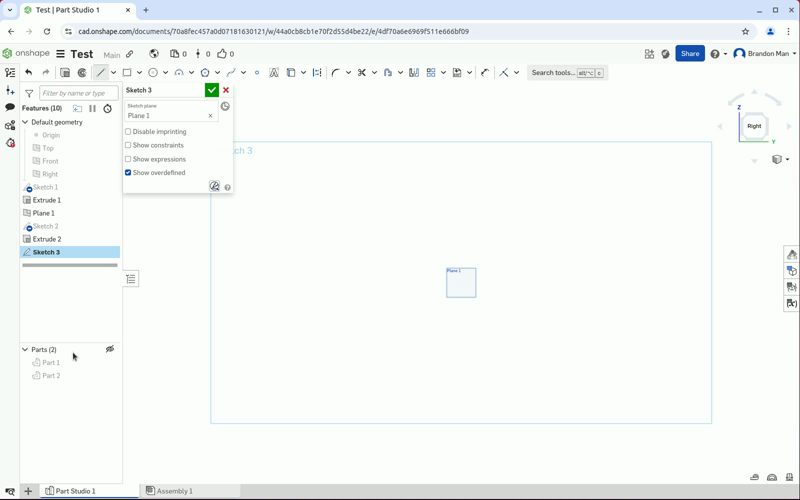
key_down(shift)
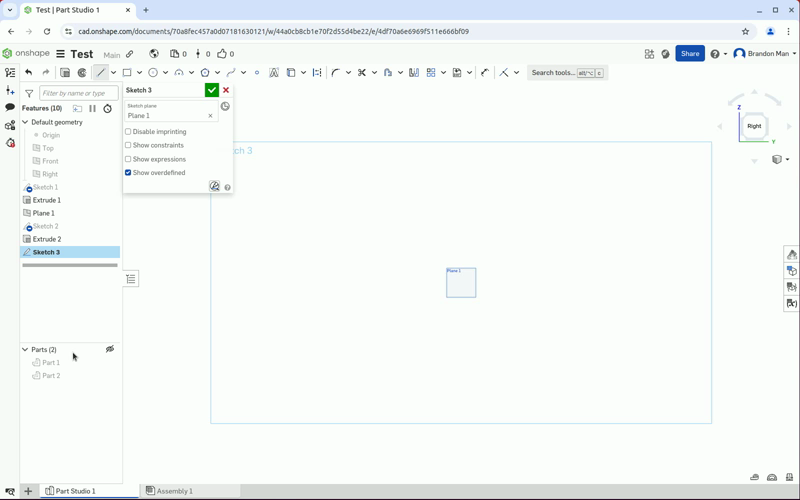
mouse_move(419, 282)
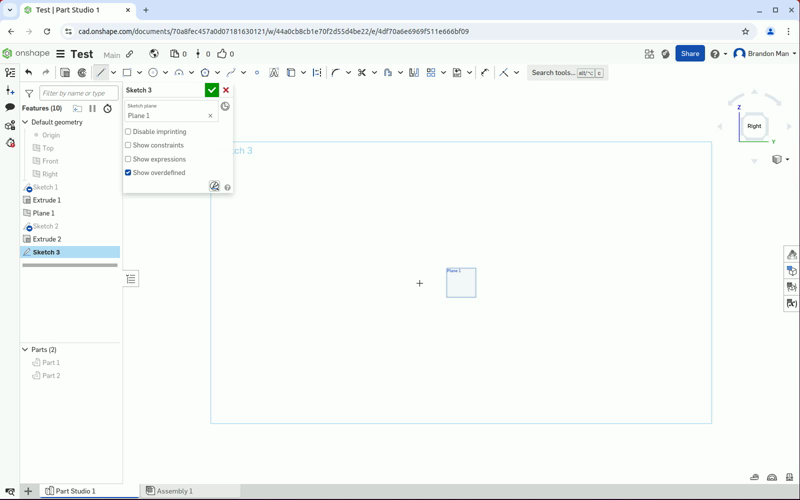
click(419, 282)
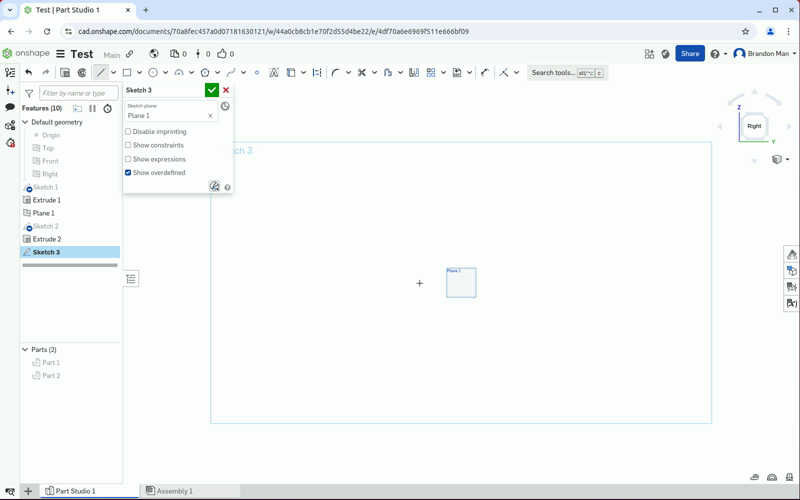
key_up(shift)
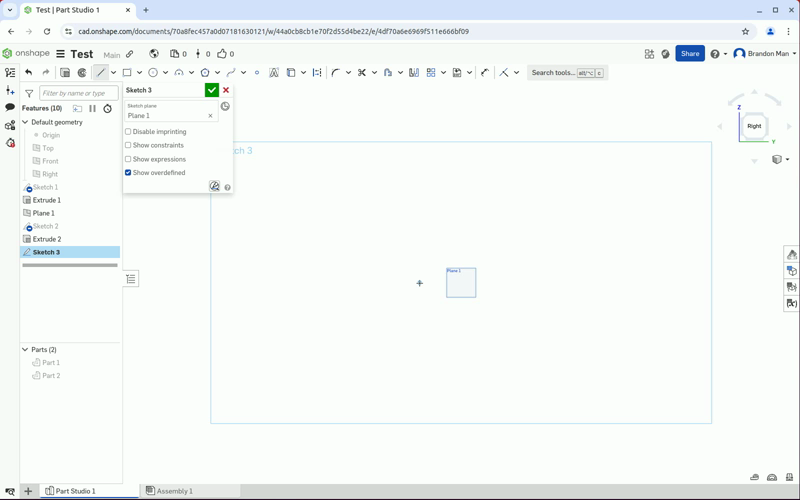
key_down(shift)
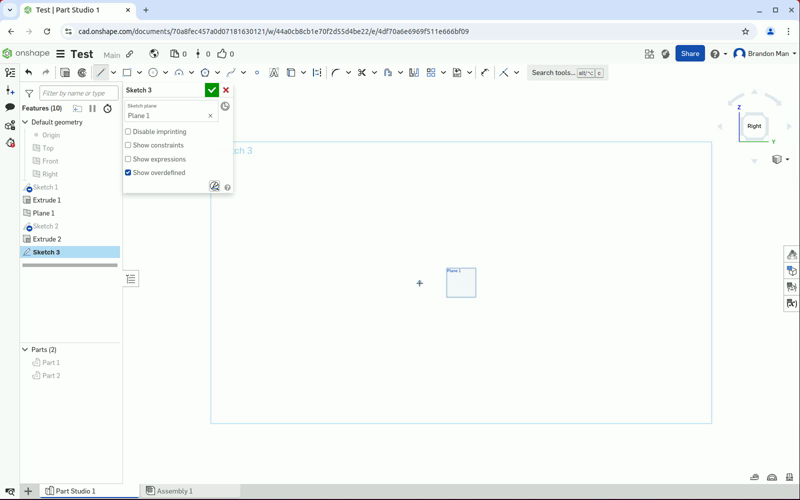
mouse_move(449, 282)
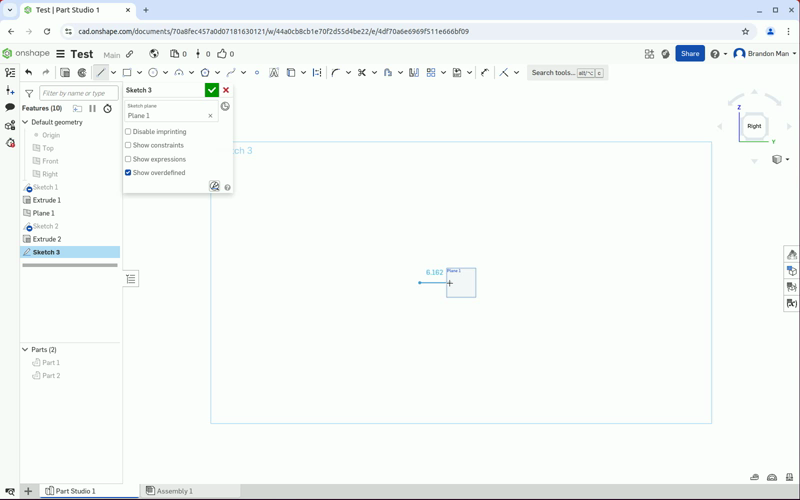
mouse_move(461, 282)
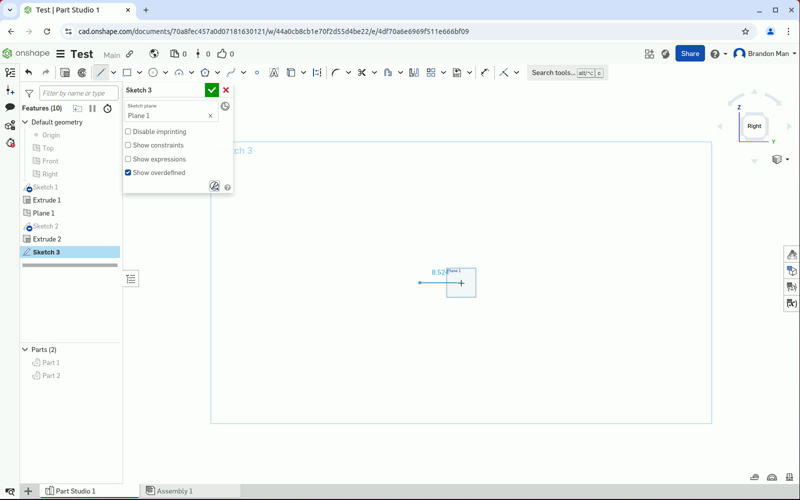
click(461, 282)
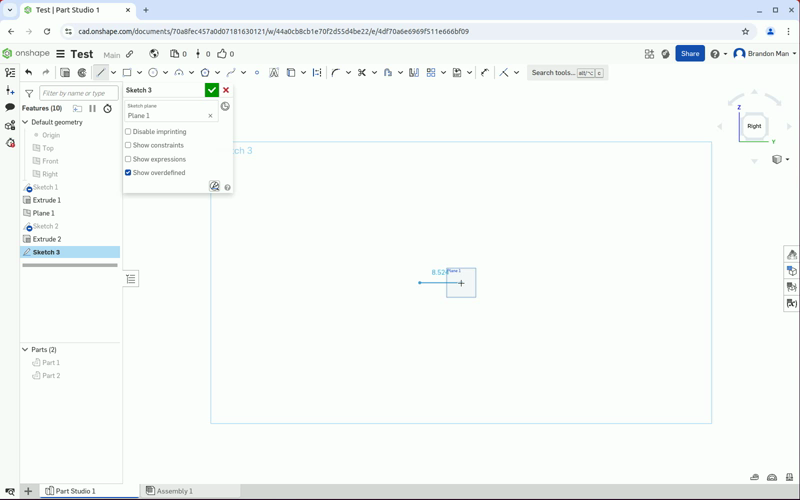
key_up(shift)
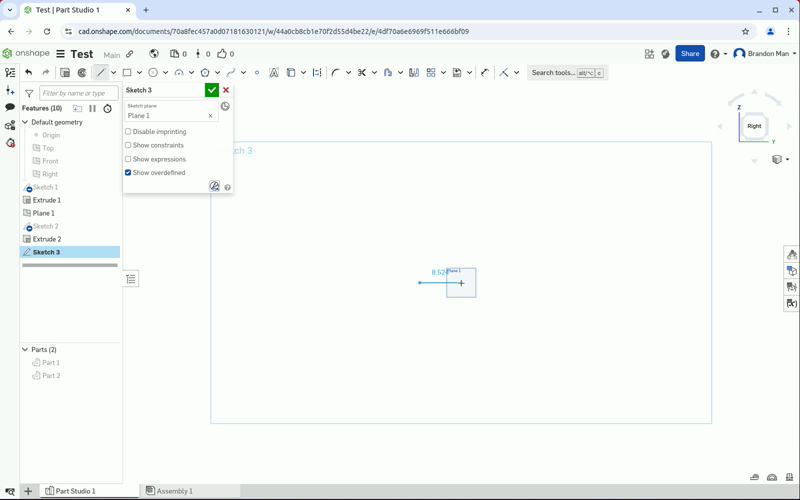
key_down(shift)
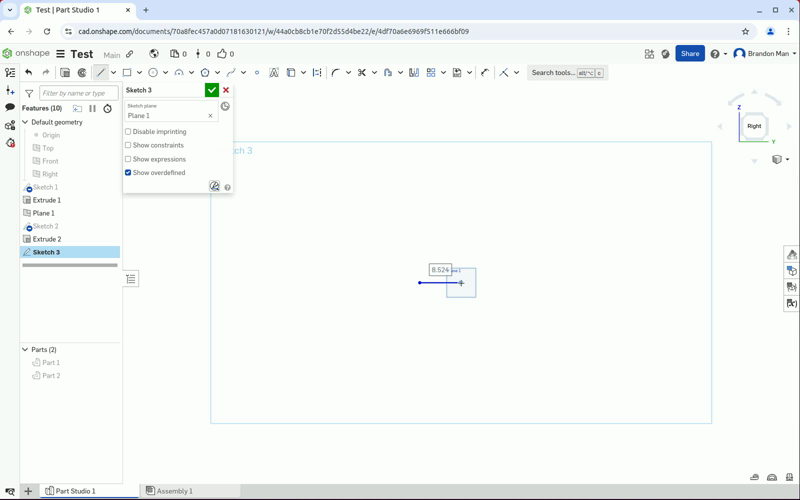
mouse_move(461, 200)
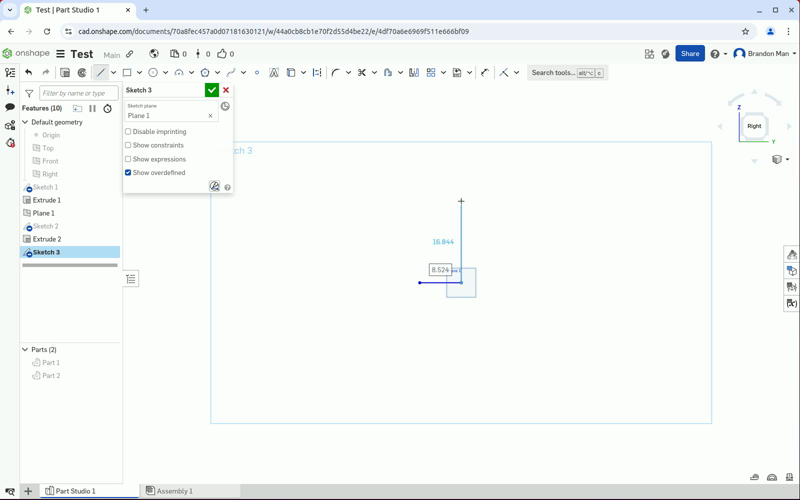
click(461, 200)
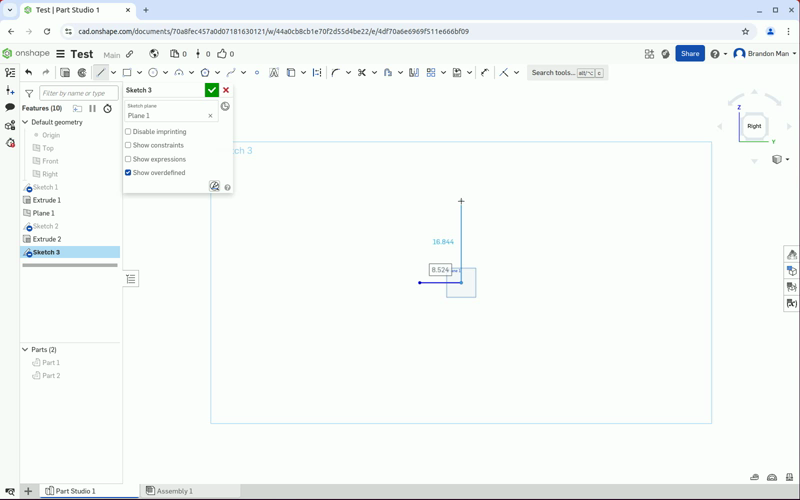
key_up(shift)
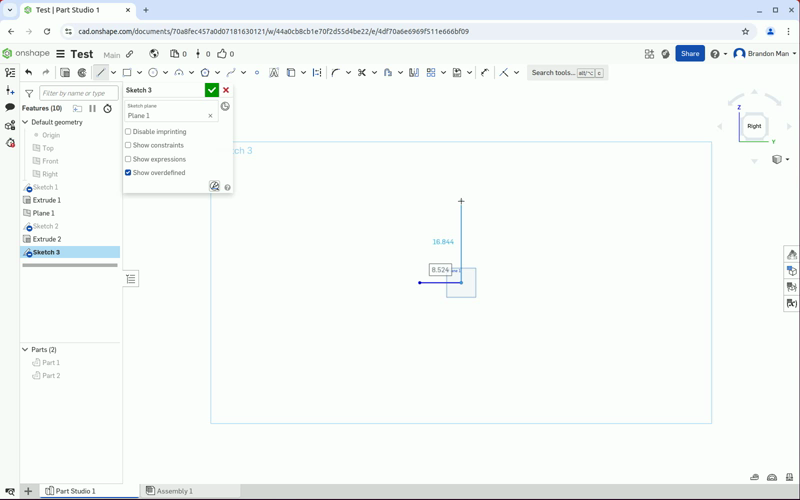
key_down(shift)
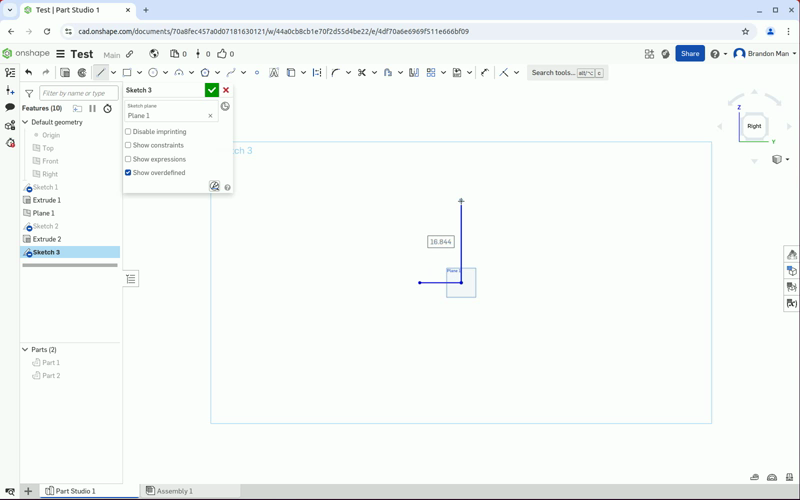
mouse_move(491, 200)
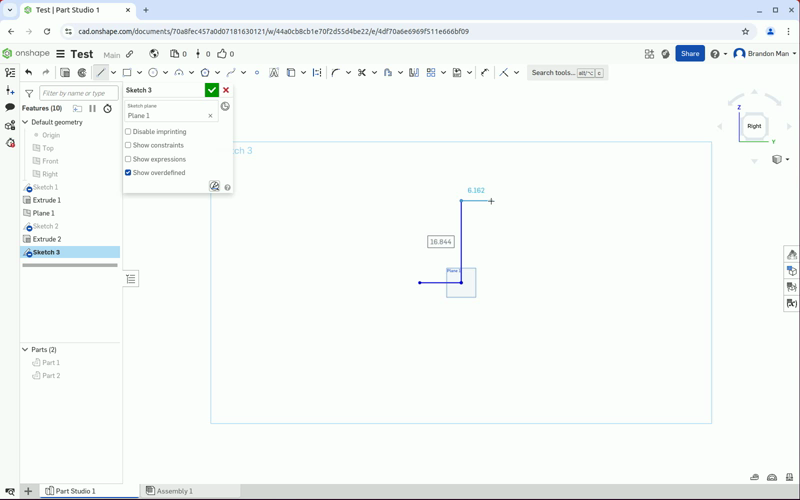
mouse_move(419, 200)
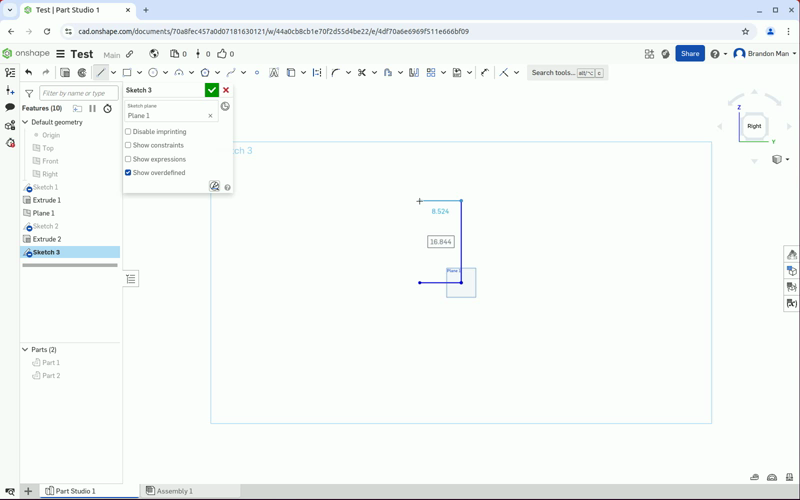
click(419, 200)
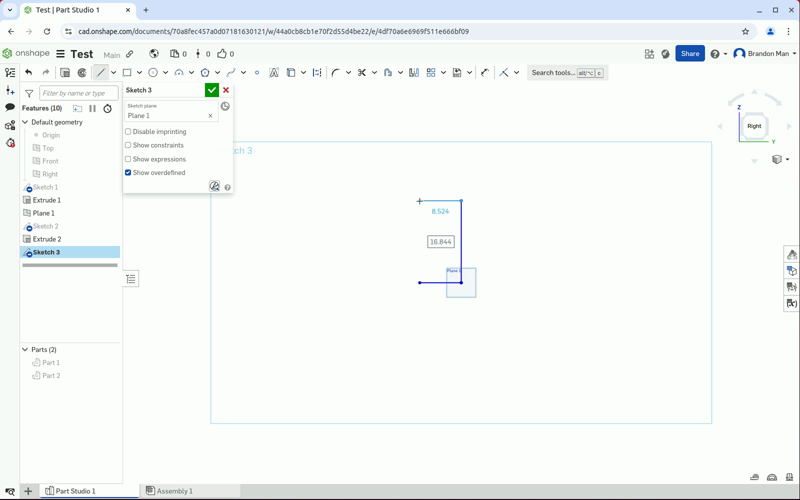
key_up(shift)
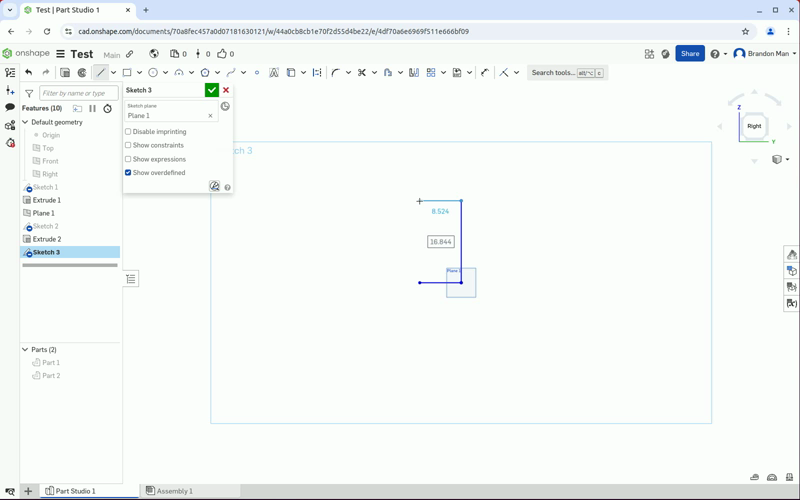
key_down(shift)
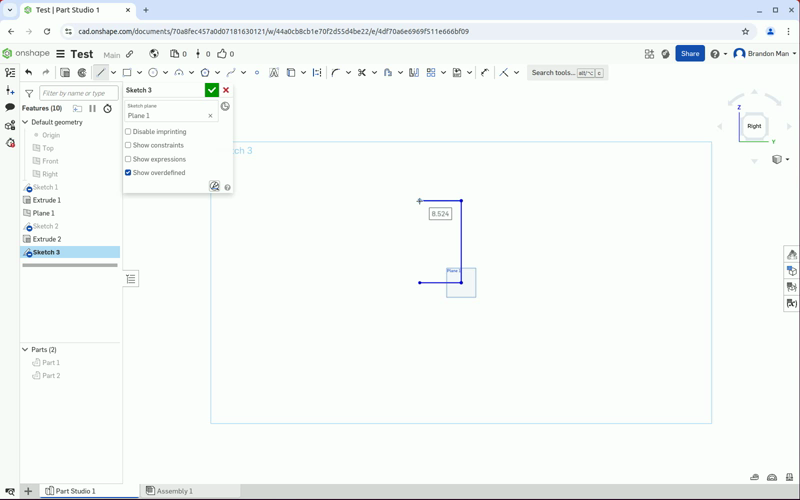
mouse_move(419, 282)
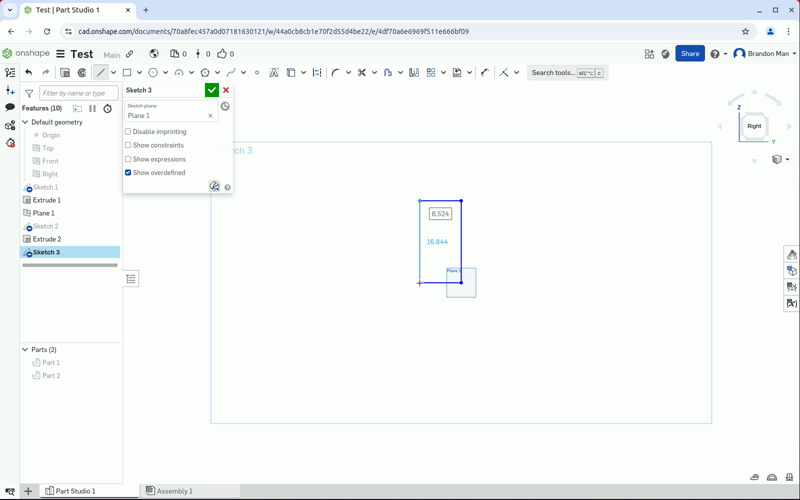
key_up(shift)
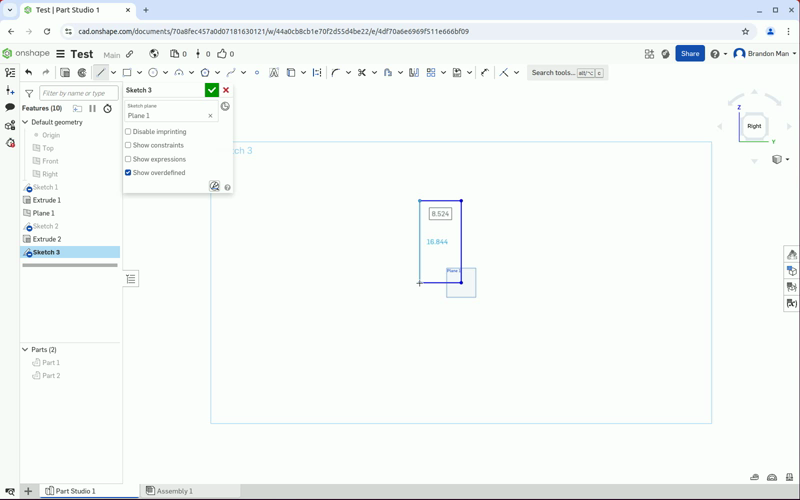
click(419, 282)
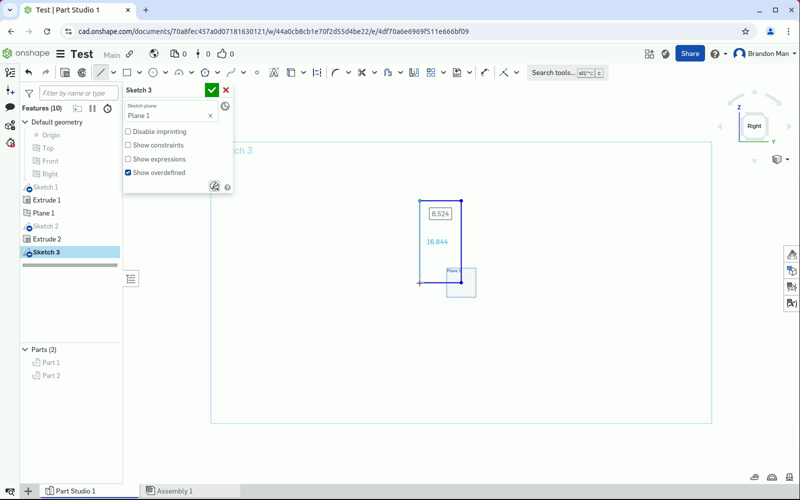
key(esc)
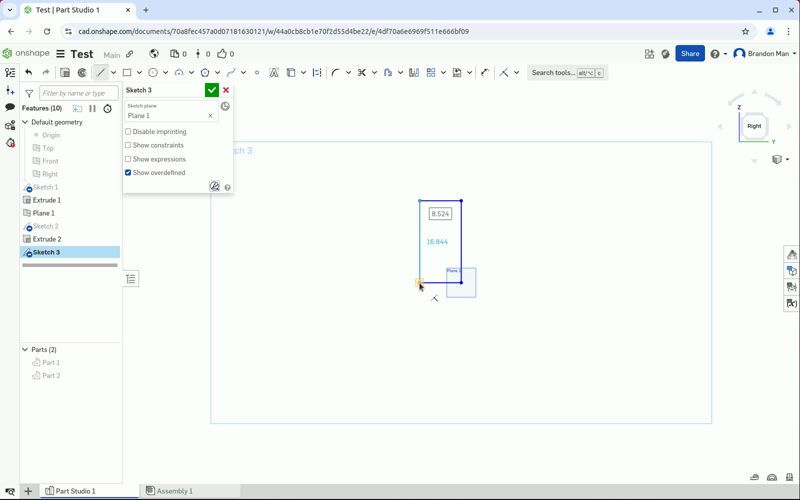
mouse_move(442, 268)
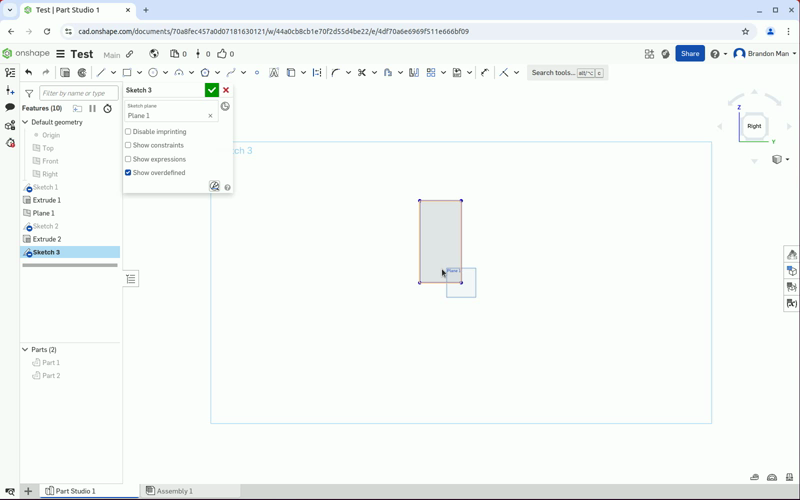
click(442, 268)
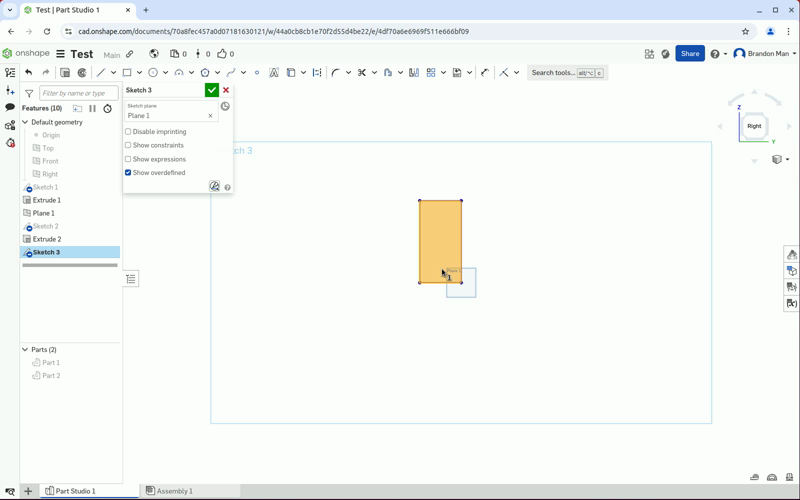
mouse_move(73, 352)
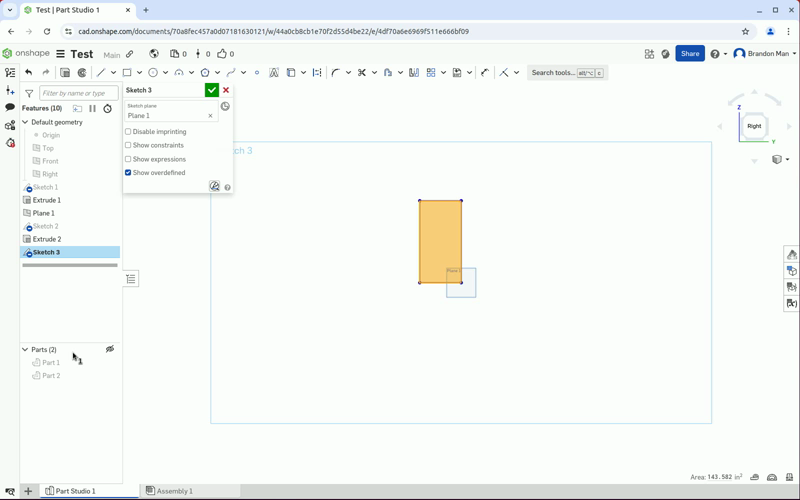
key(shift+y)
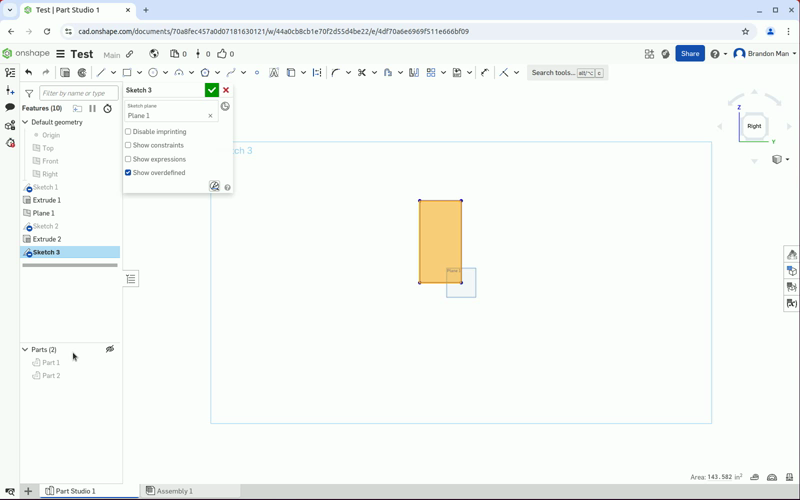
key(shift+e)
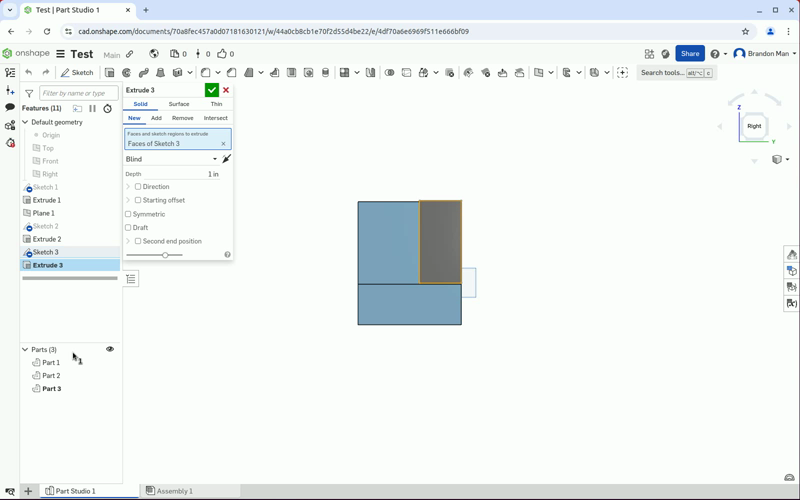
mouse_move(143, 106)
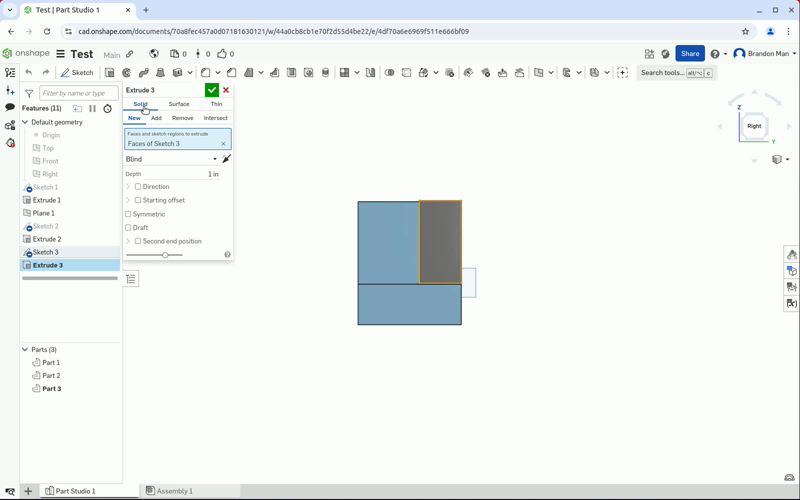
click(143, 106)
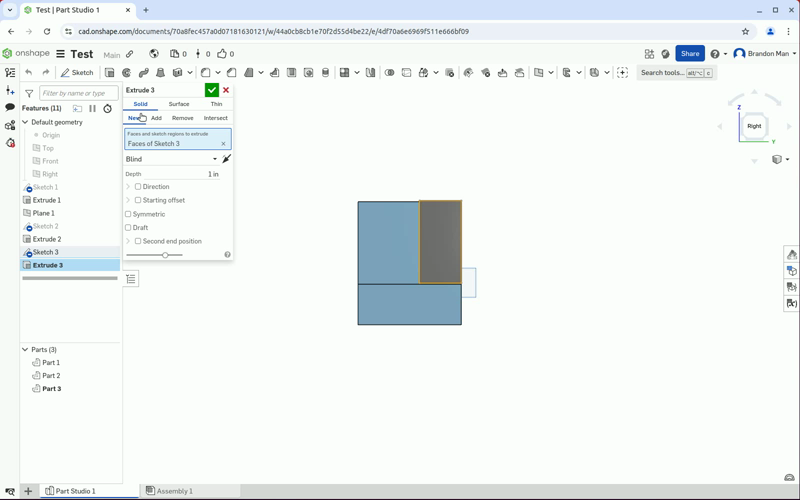
mouse_move(137, 120)
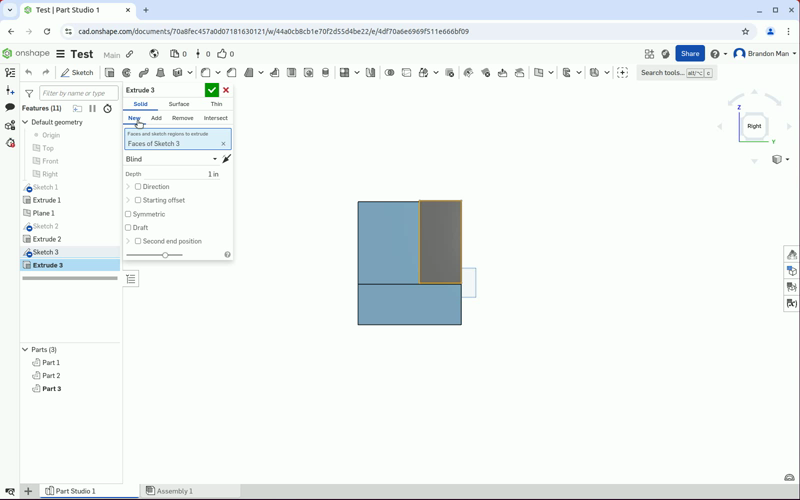
click(137, 120)
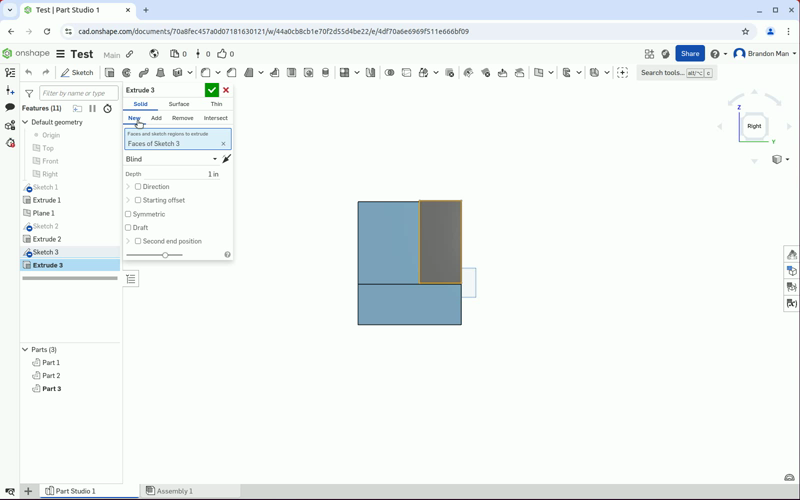
key(tab, 4)
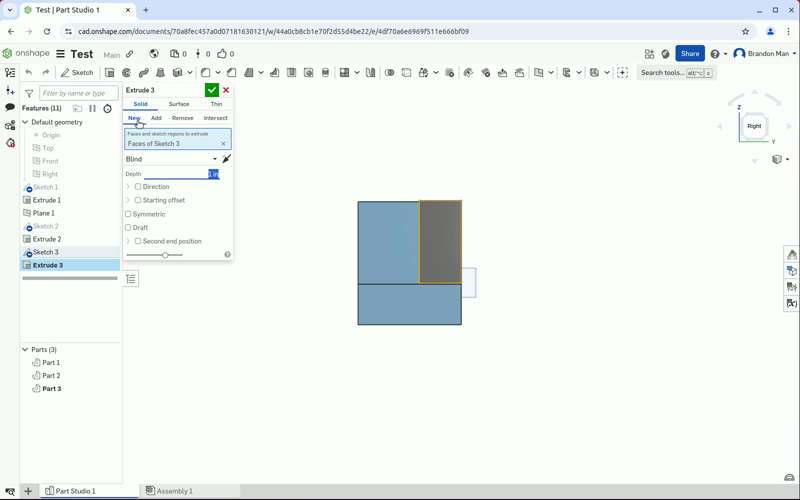
text(12.758)
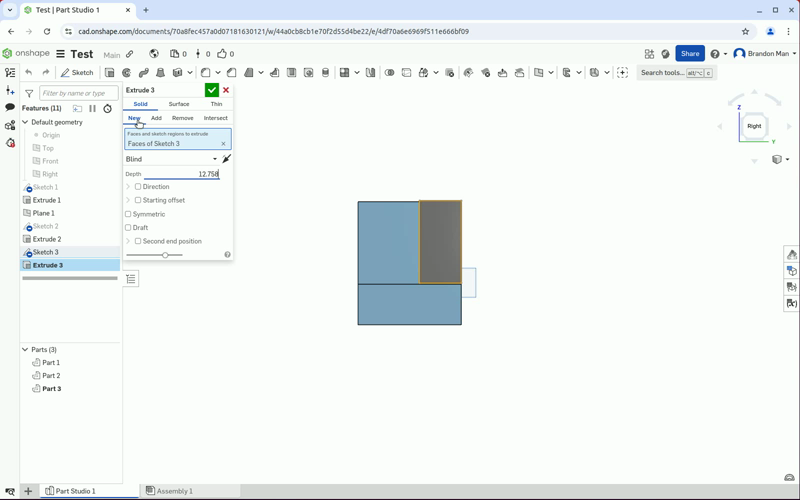
key(enter)
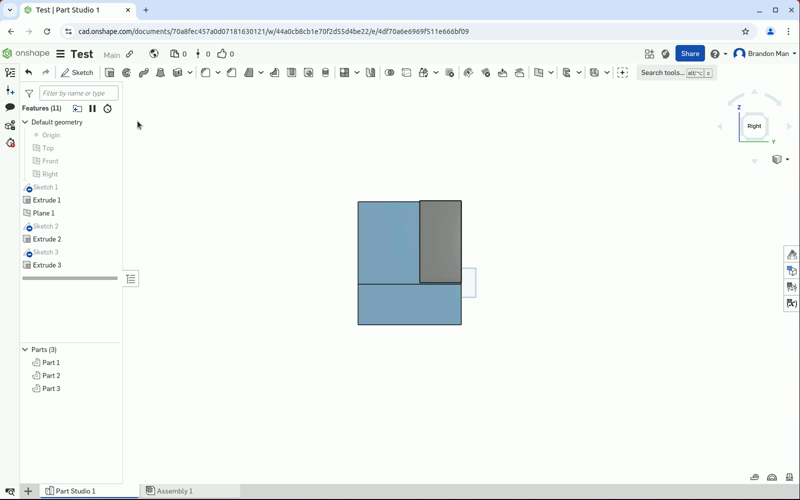
key(shift+h)
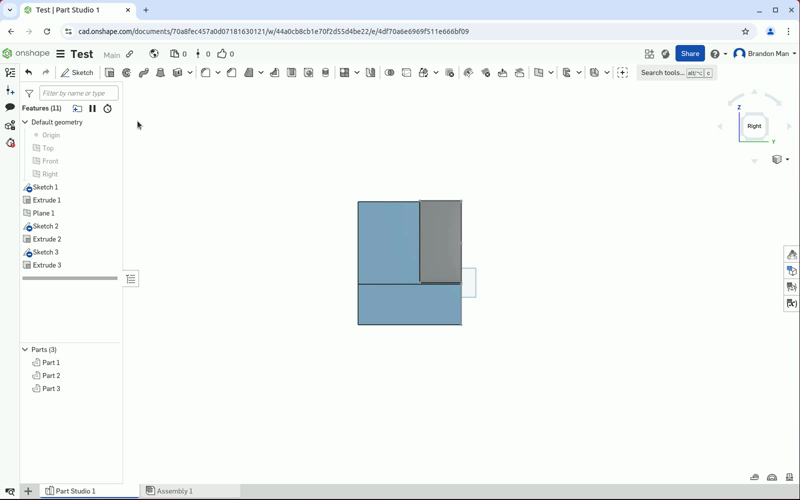
key(shift+h)
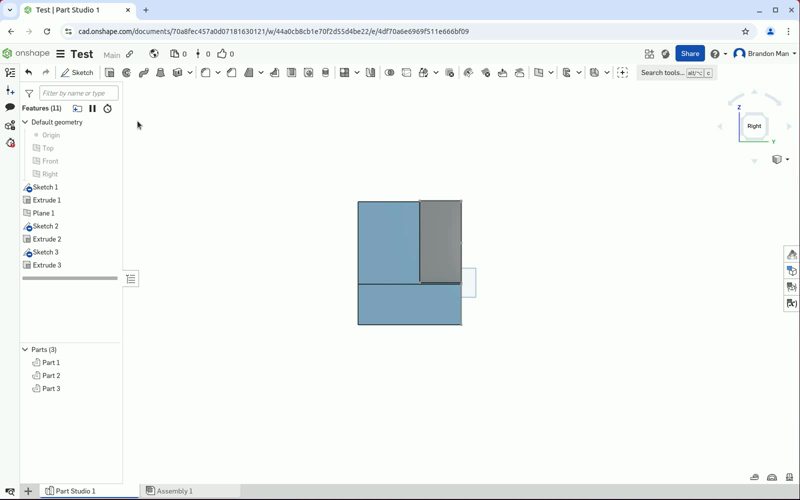
key(shift+7)
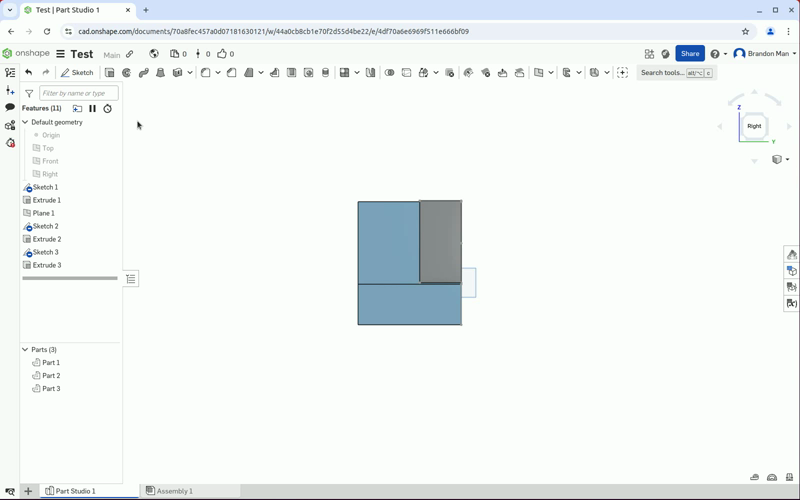
key(right, 2)
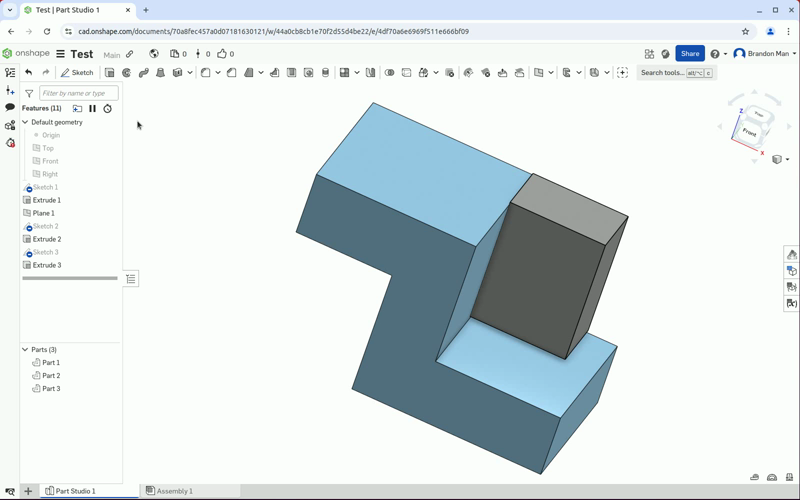
key(down, 2)
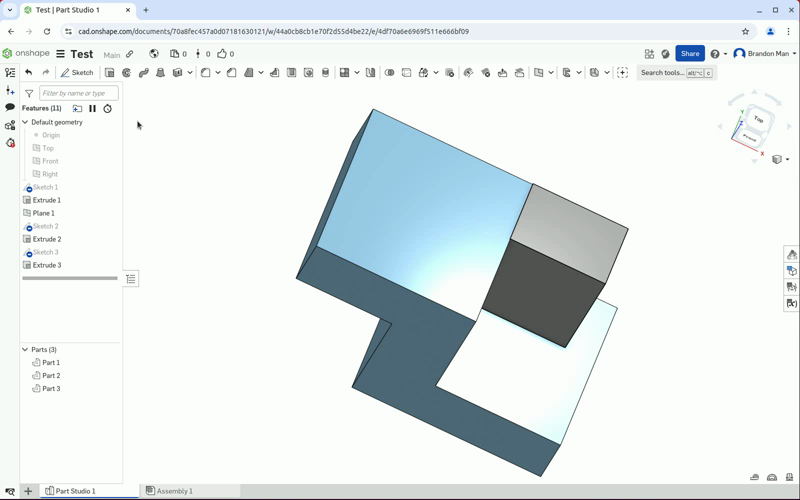
key(up, 2)
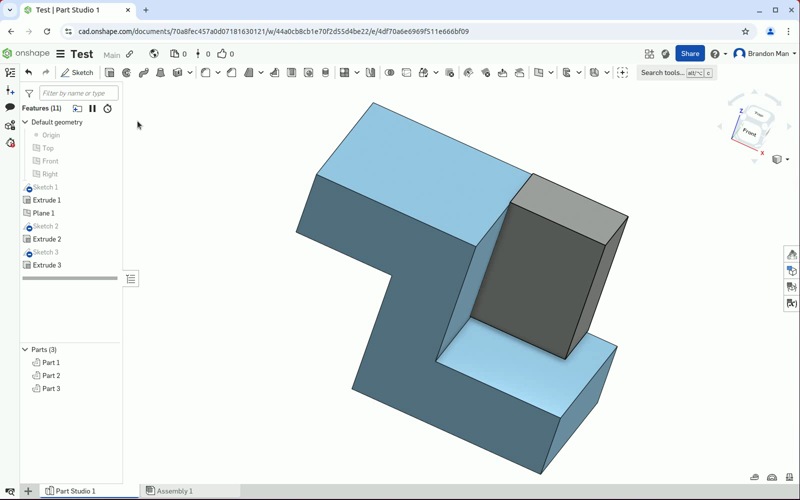
key(left, 2)
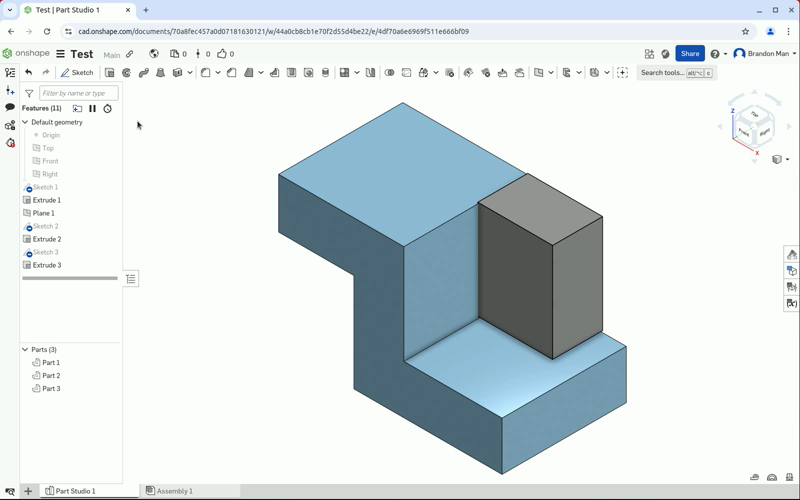
mouse_move(73, 189)
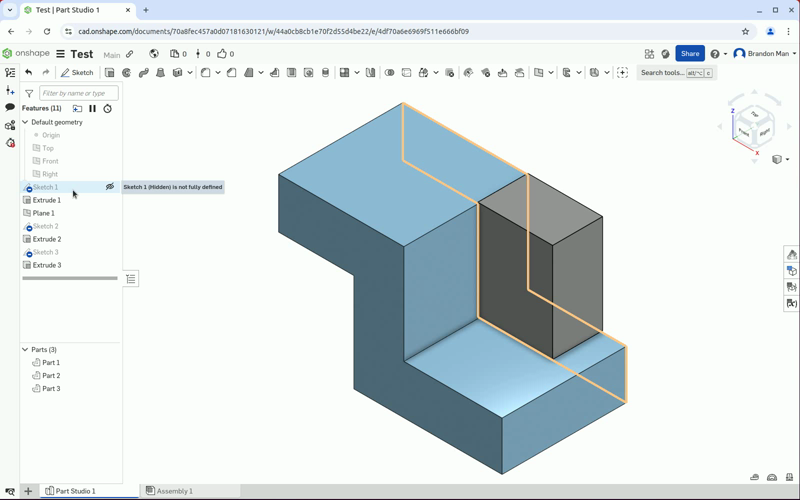
click(73, 189)